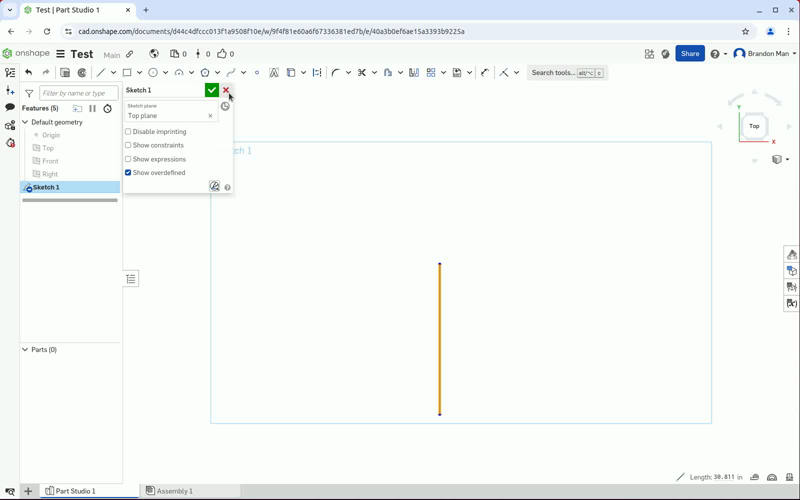
key(shift+h)
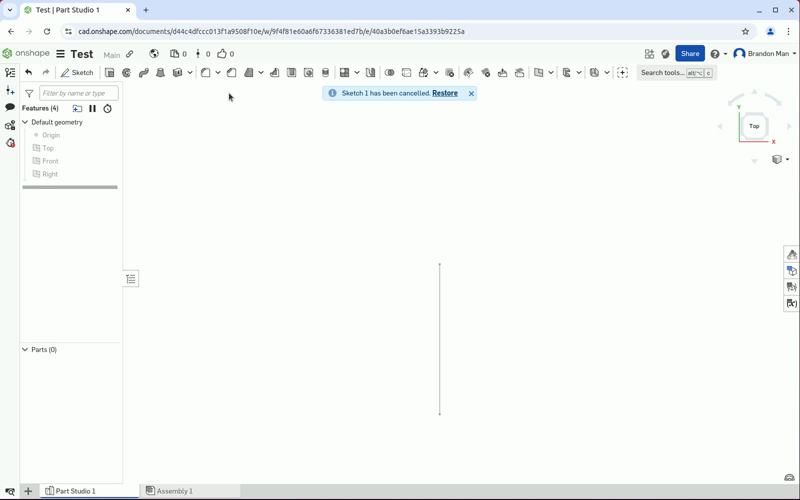
mouse_move(73, 352)
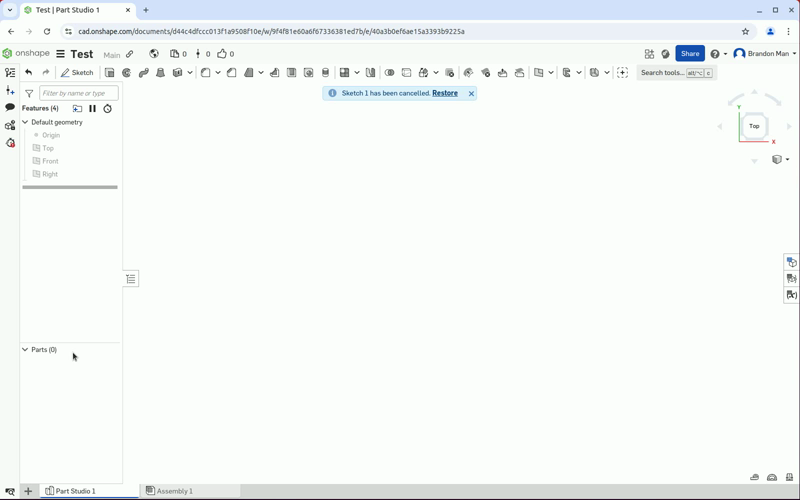
key(y)
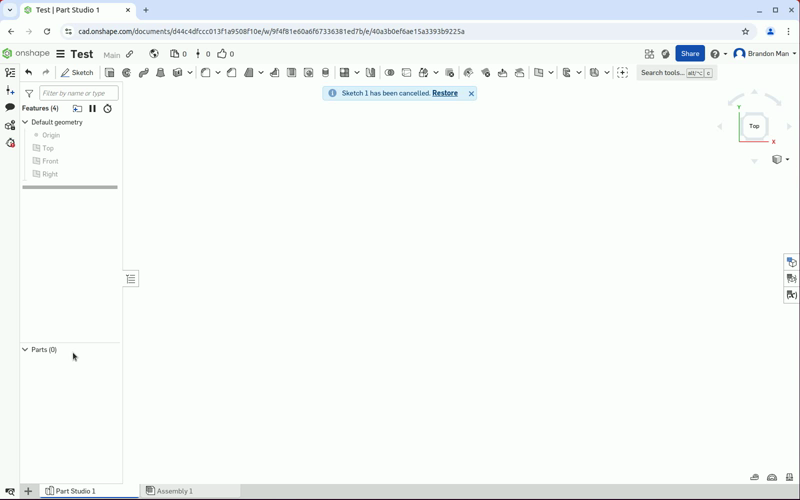
key(shift+p)
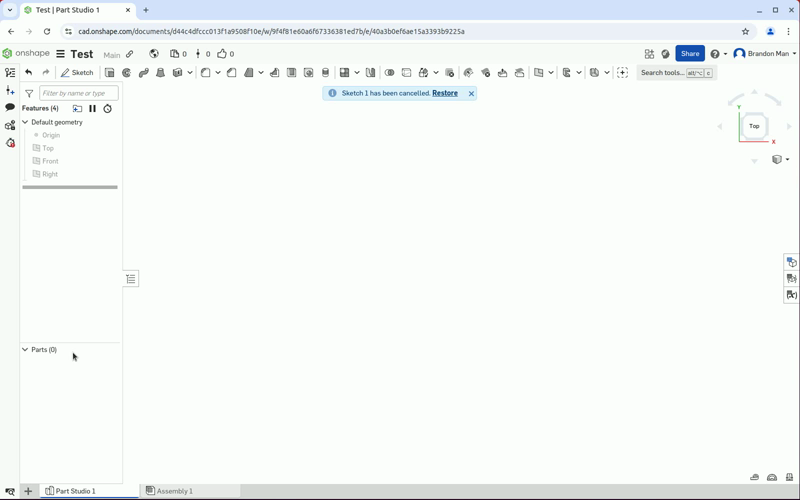
key(space)
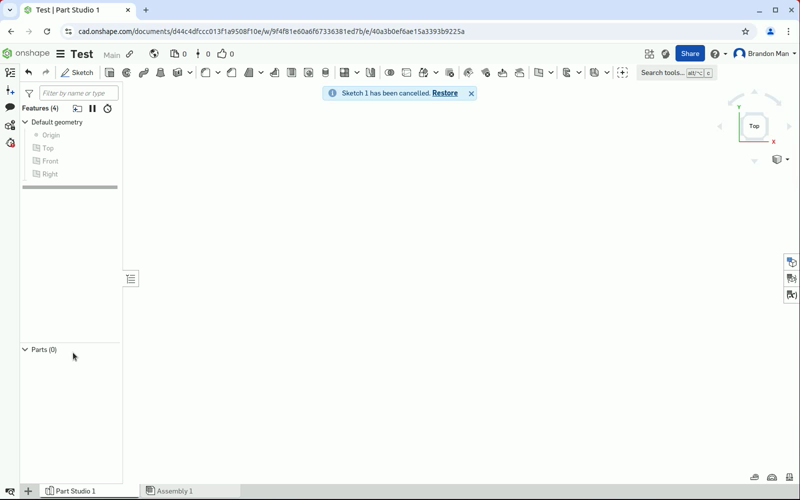
key_down(shift)
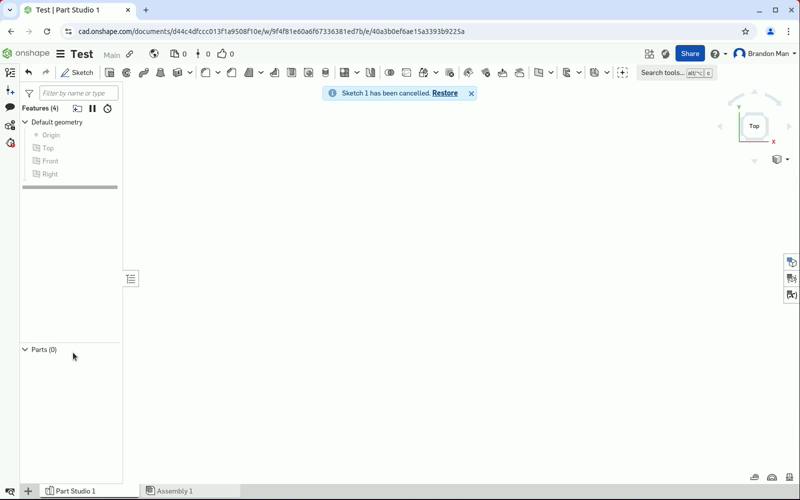
key(up)
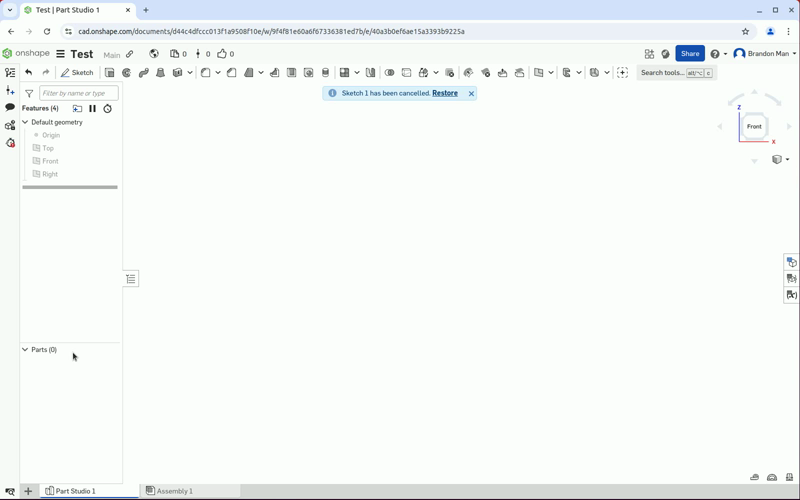
key_up(shift)
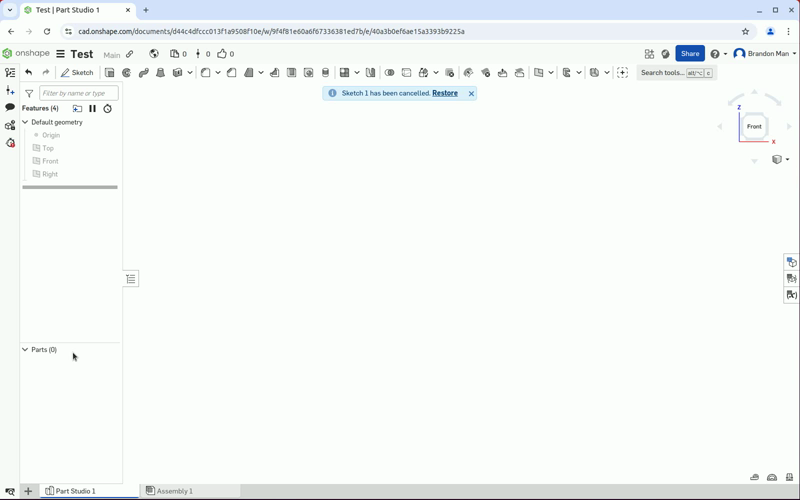
mouse_move(73, 352)
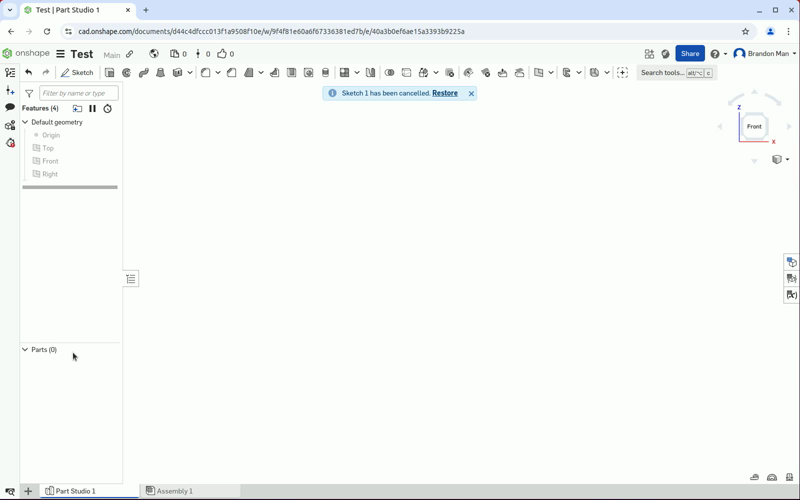
key(shift+y)
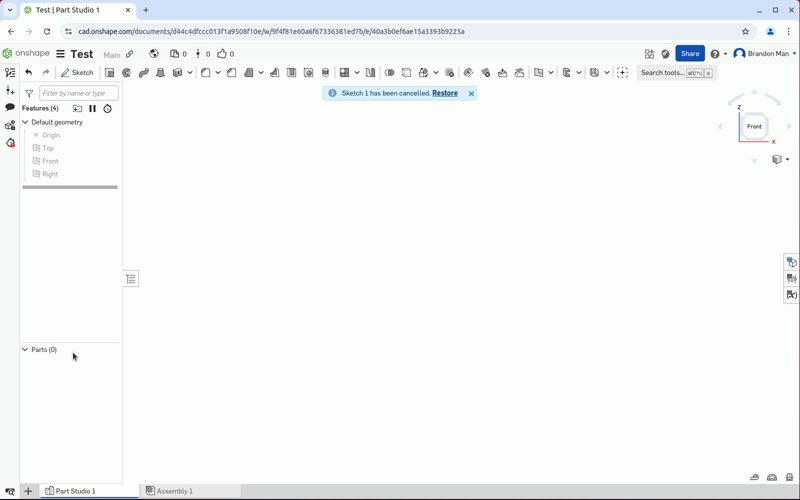
key(shift+s)
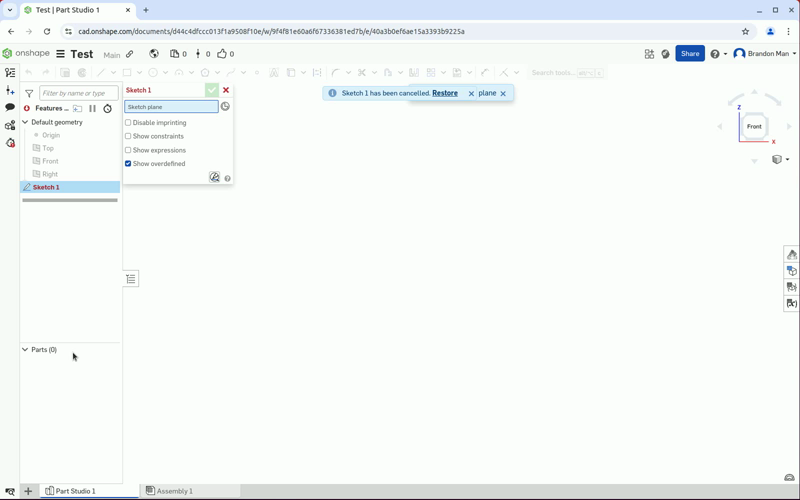
mouse_move(73, 163)
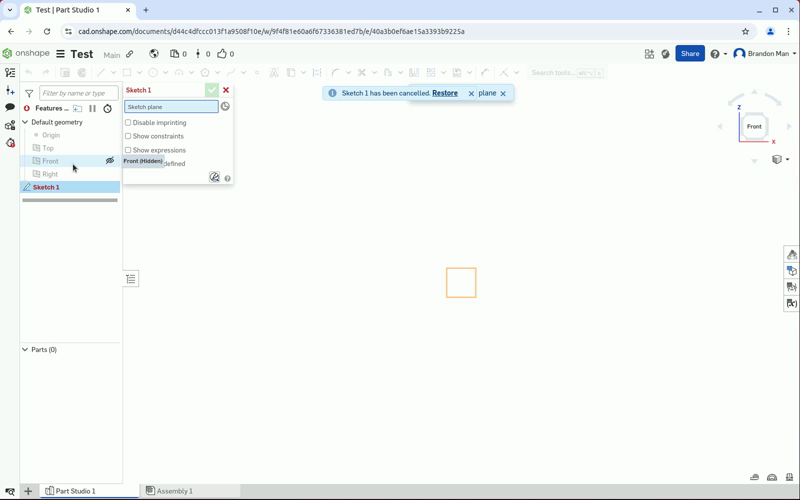
click(73, 163)
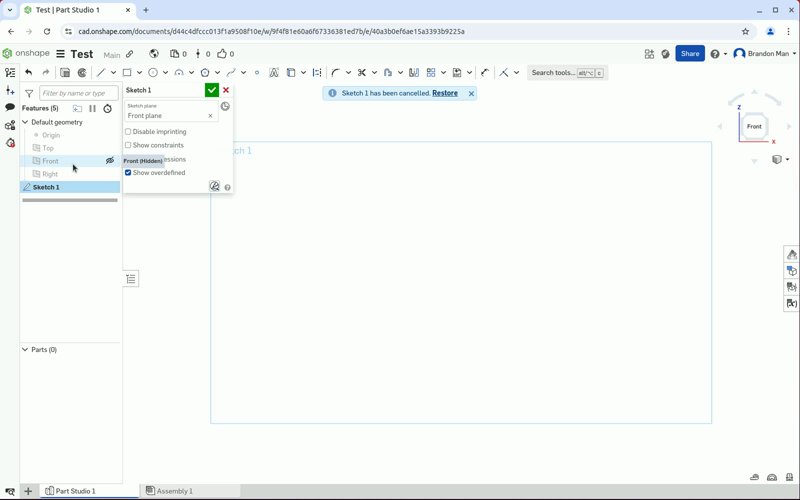
mouse_move(73, 352)
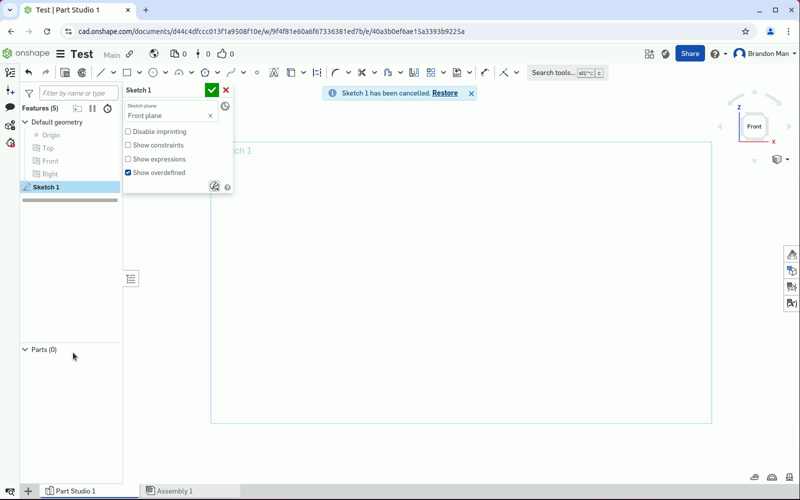
key(y)
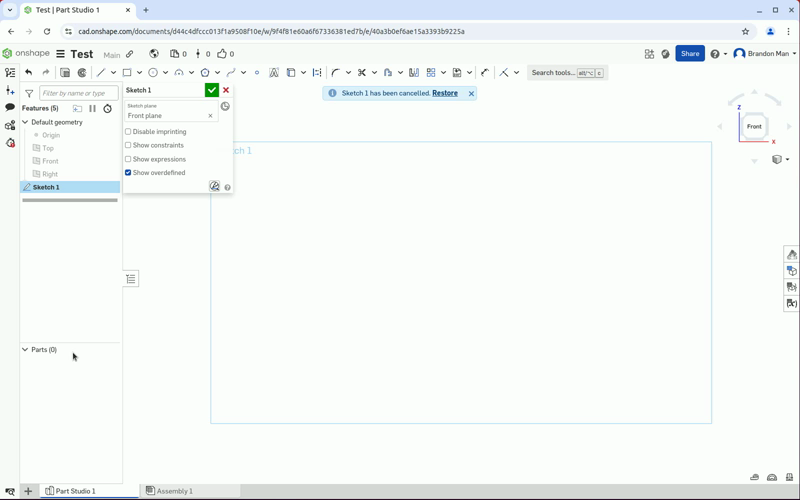
key(l)
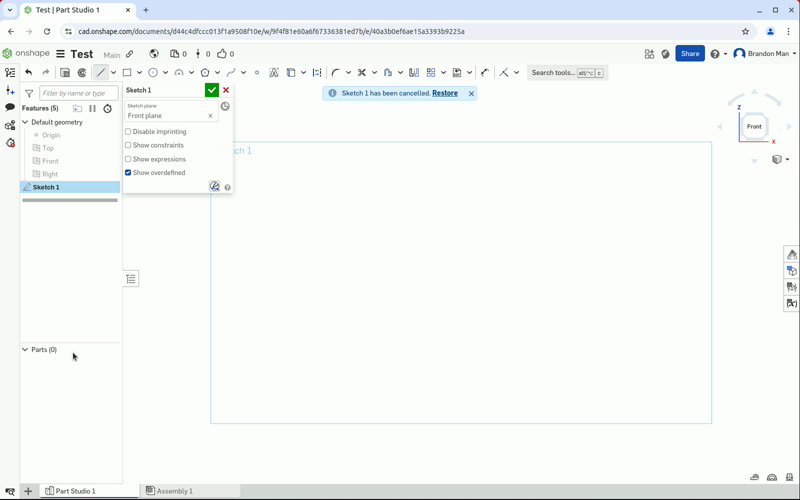
key_down(shift)
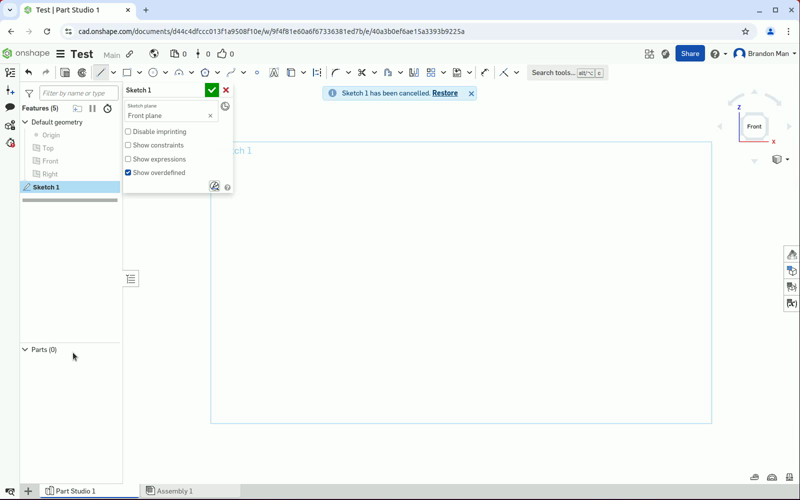
mouse_move(460, 282)
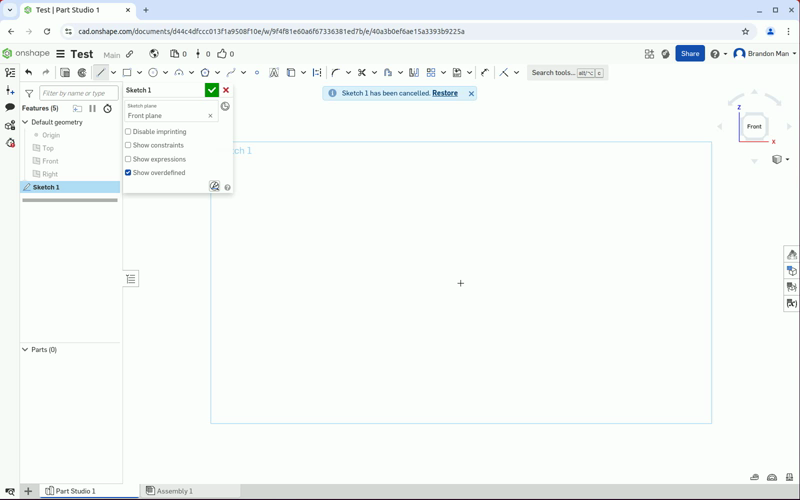
click(460, 282)
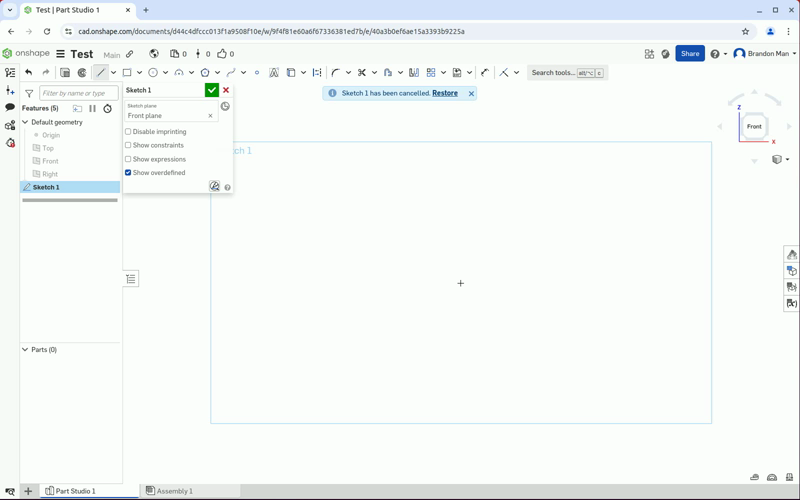
key_up(shift)
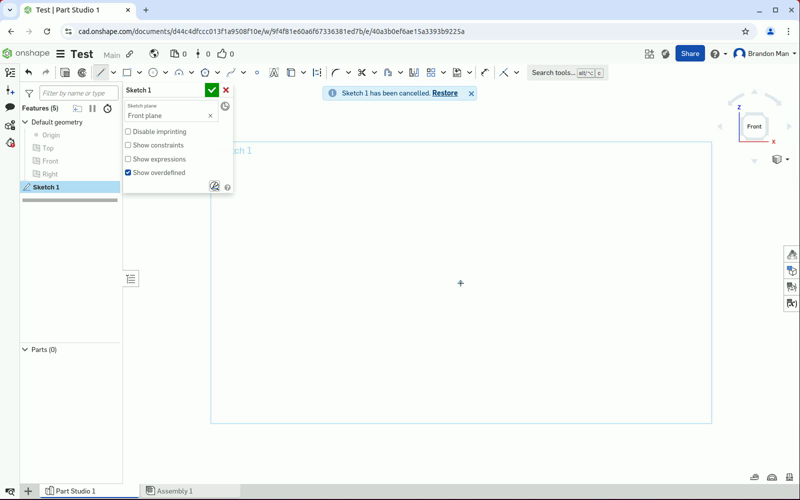
key_down(shift)
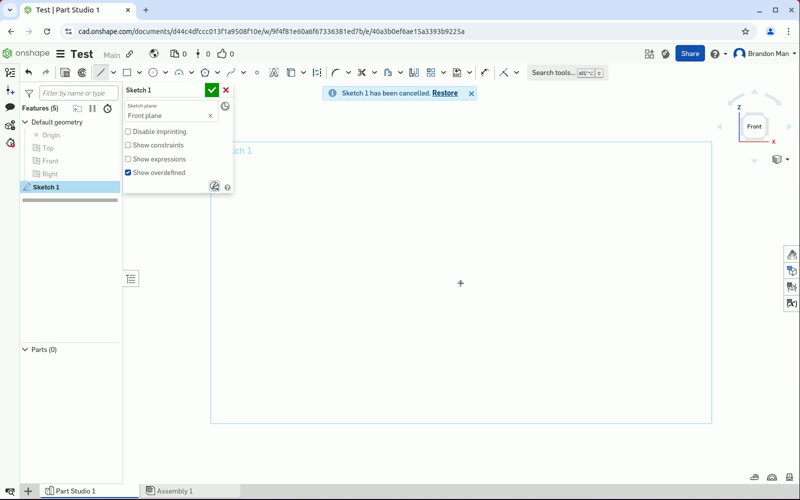
mouse_move(490, 282)
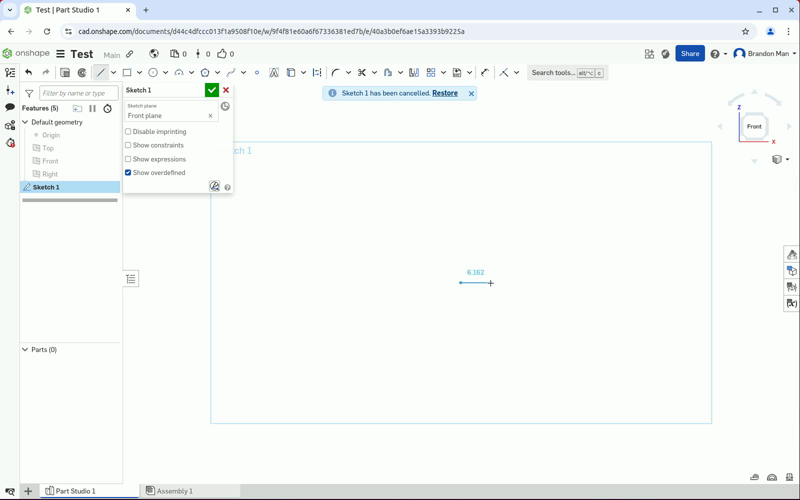
mouse_move(506, 282)
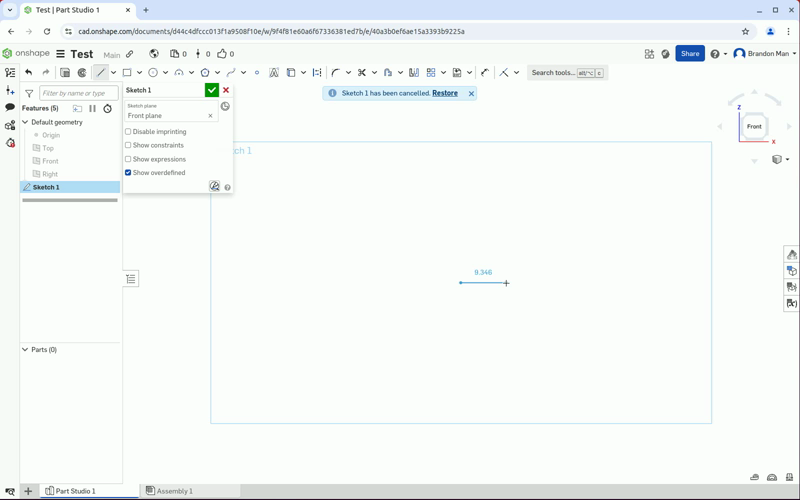
click(506, 282)
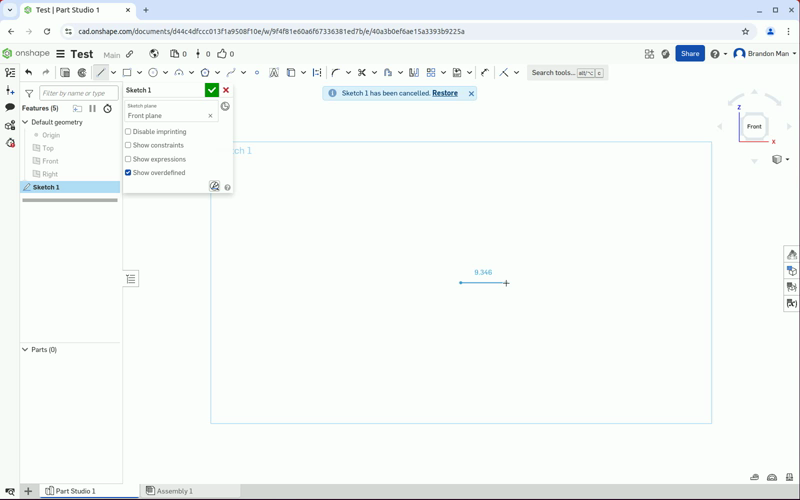
key_up(shift)
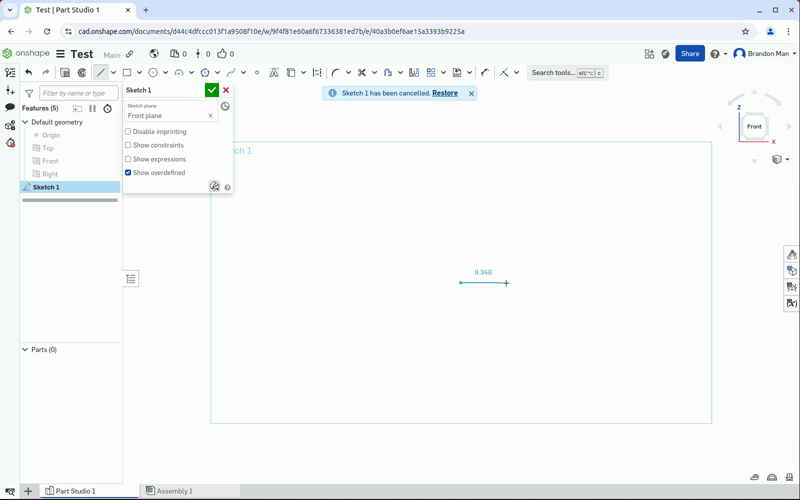
key_down(shift)
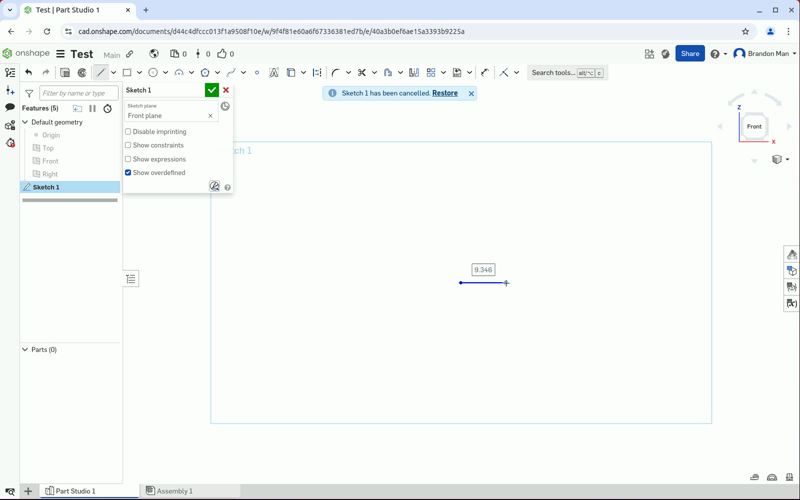
mouse_move(506, 220)
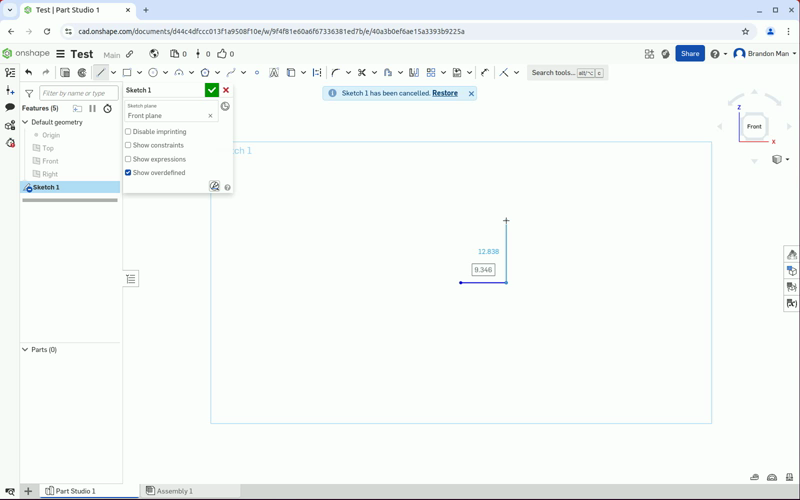
click(506, 220)
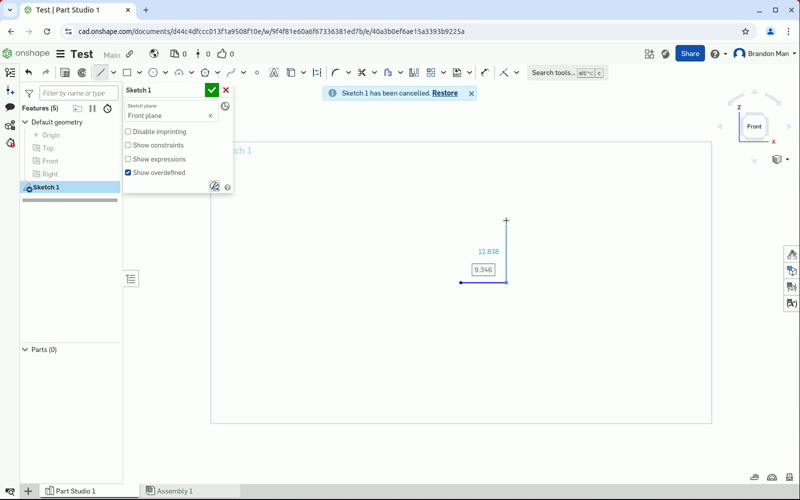
key_up(shift)
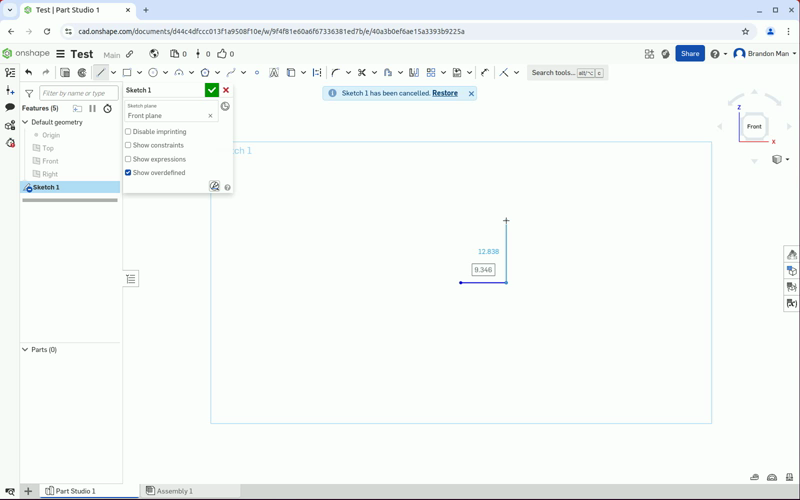
key_down(shift)
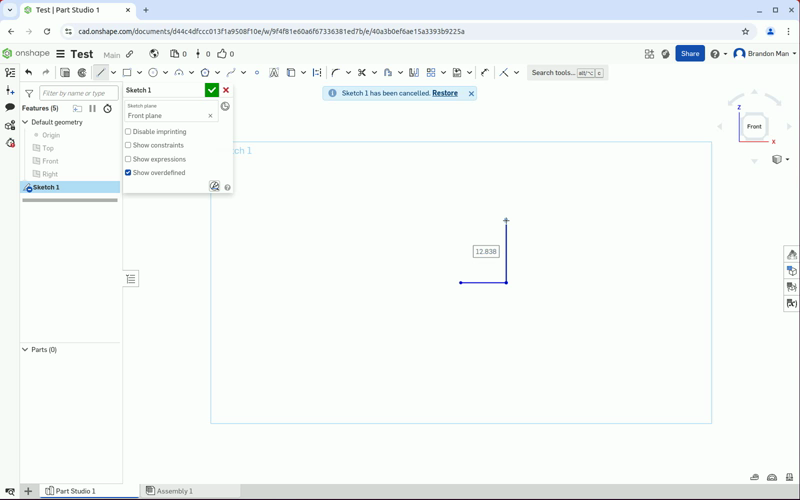
mouse_move(536, 220)
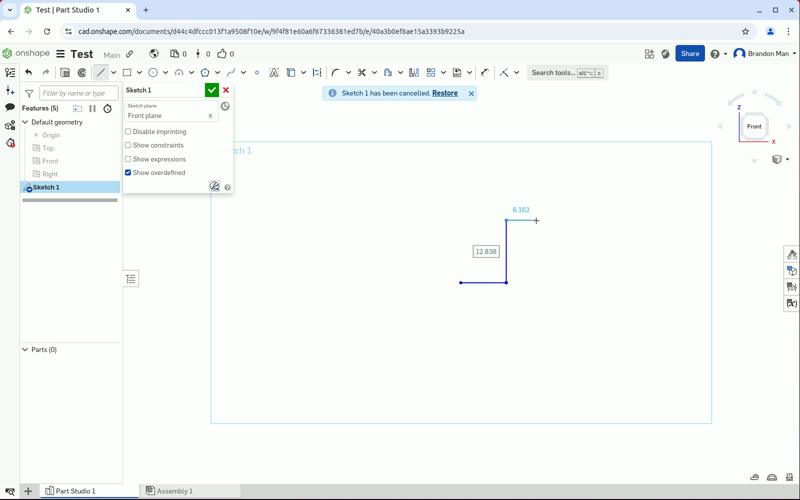
mouse_move(460, 220)
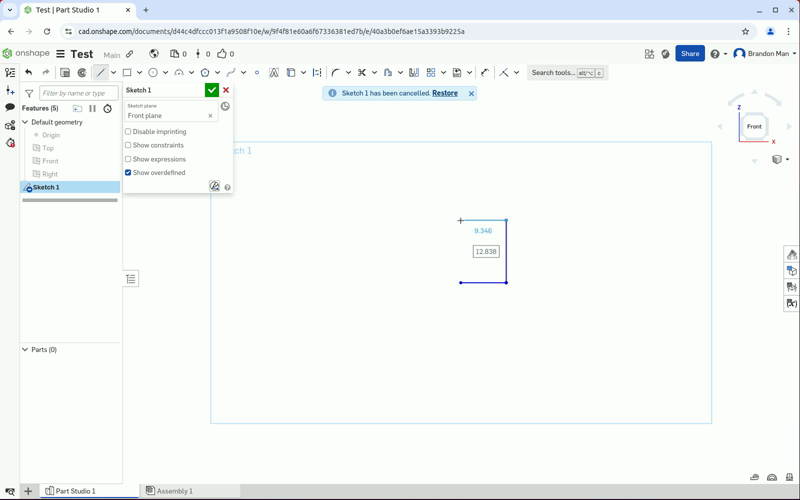
click(460, 220)
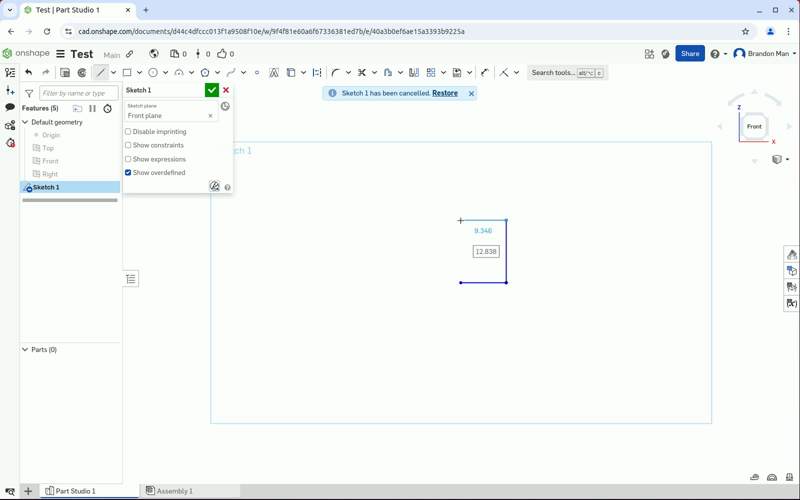
key_up(shift)
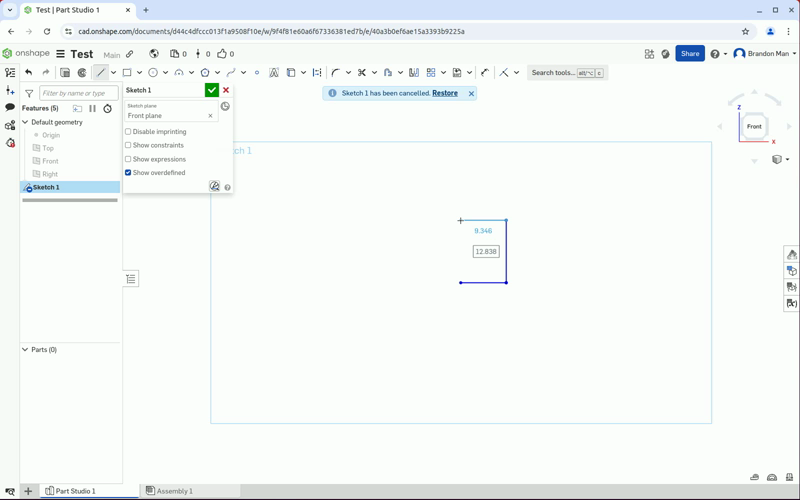
key_down(shift)
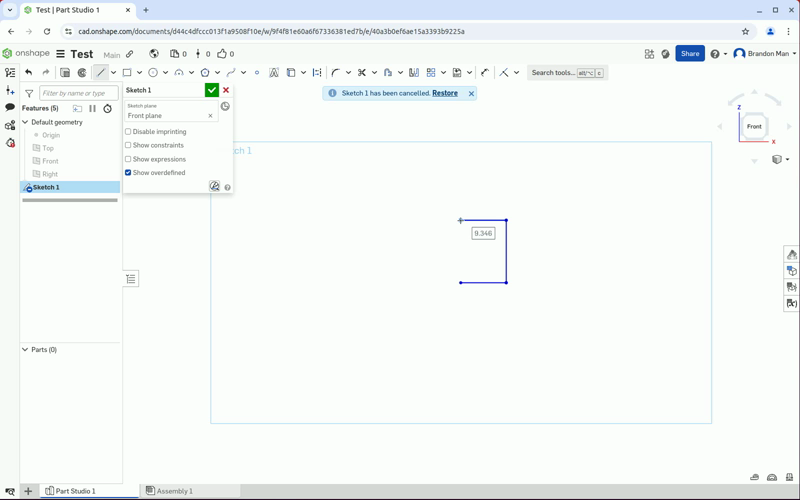
mouse_move(460, 282)
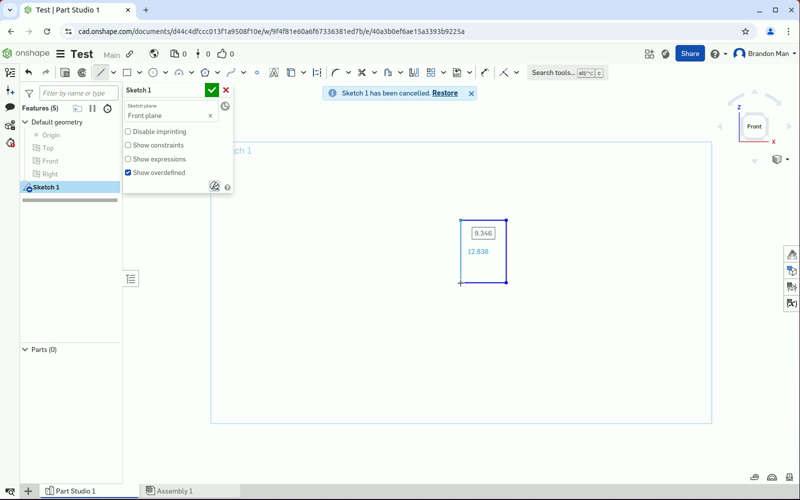
key_up(shift)
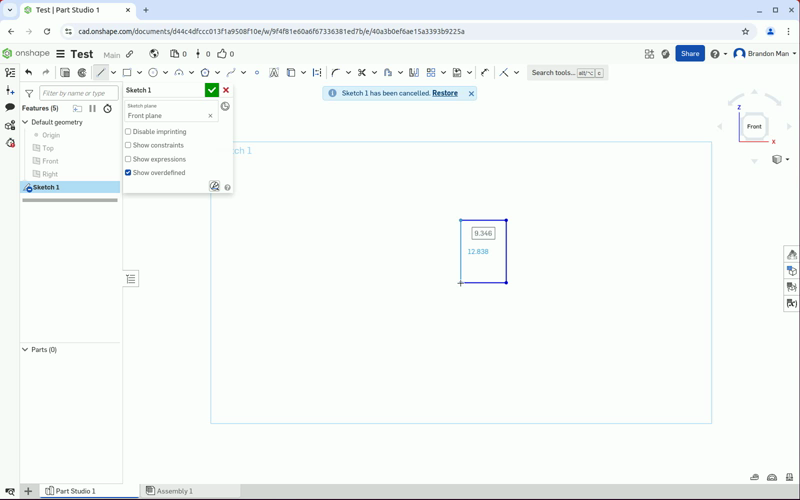
click(460, 282)
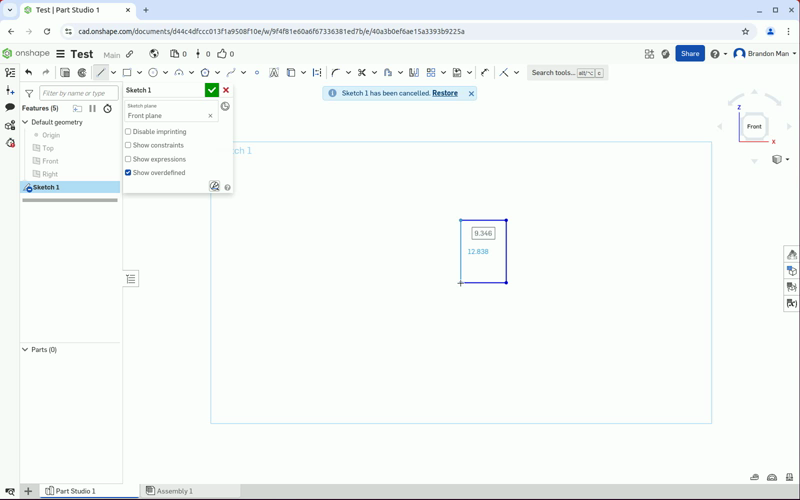
key(esc)
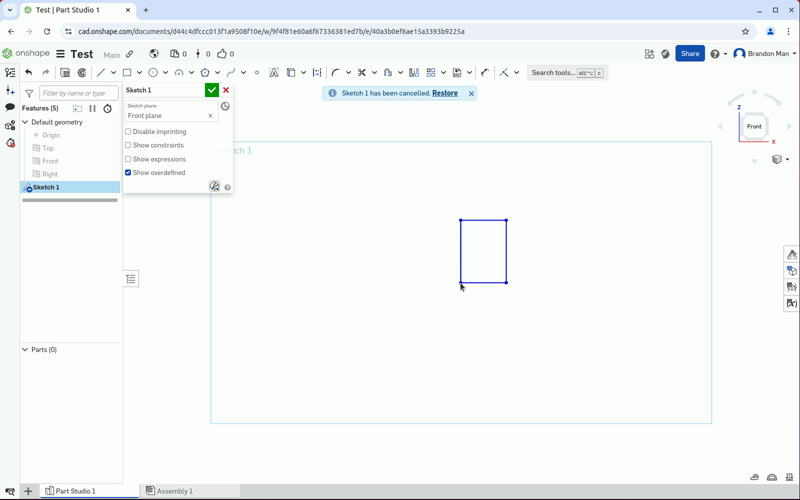
mouse_move(488, 238)
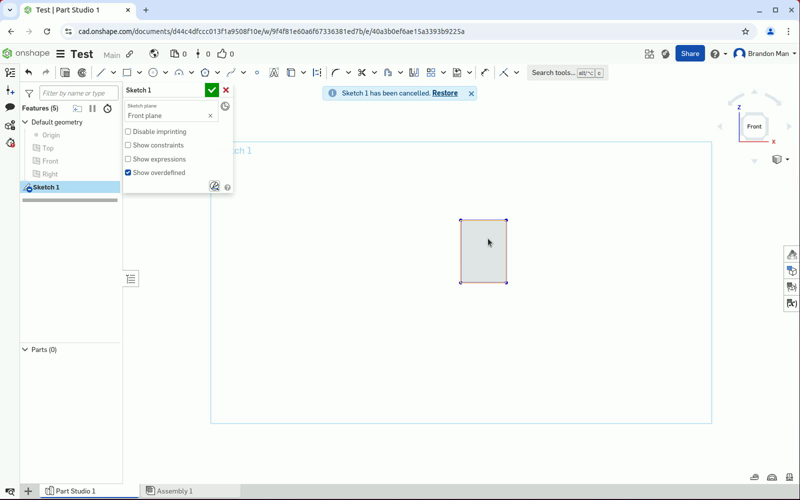
click(488, 238)
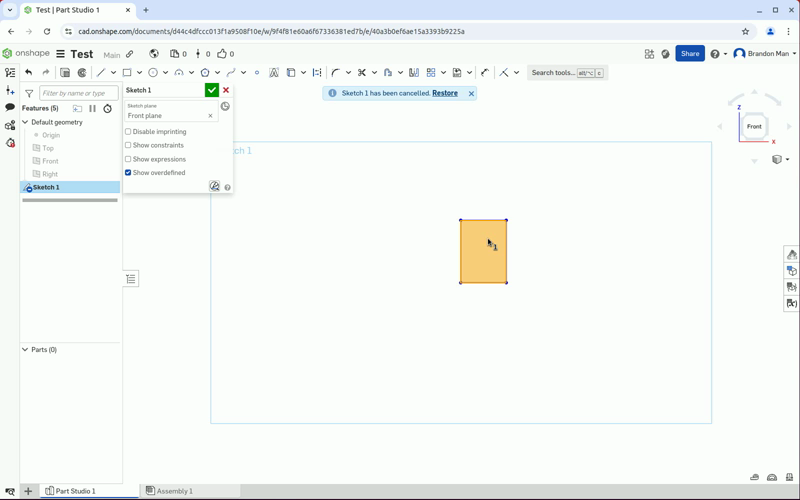
mouse_move(73, 352)
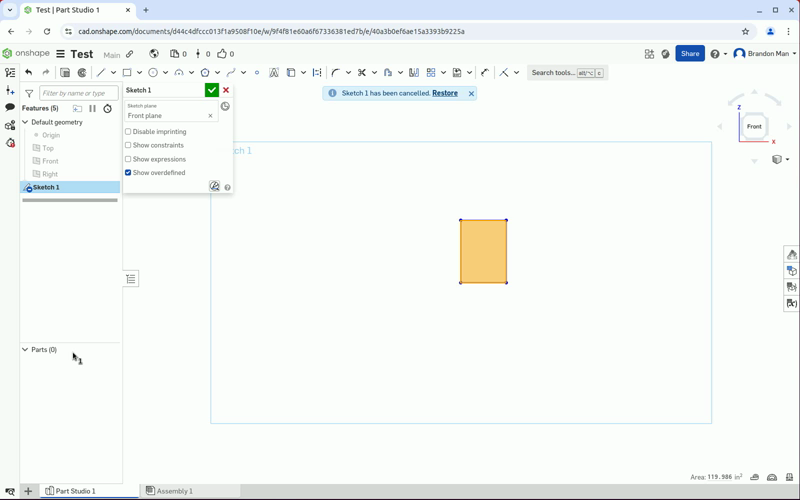
key(shift+y)
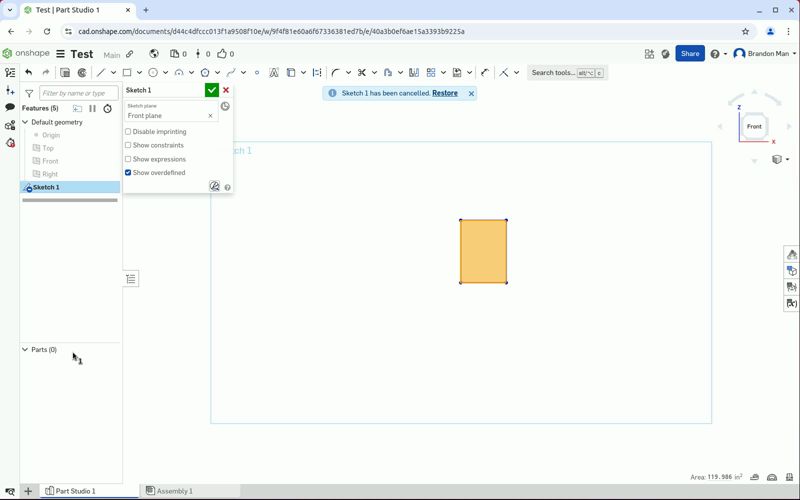
key(shift+e)
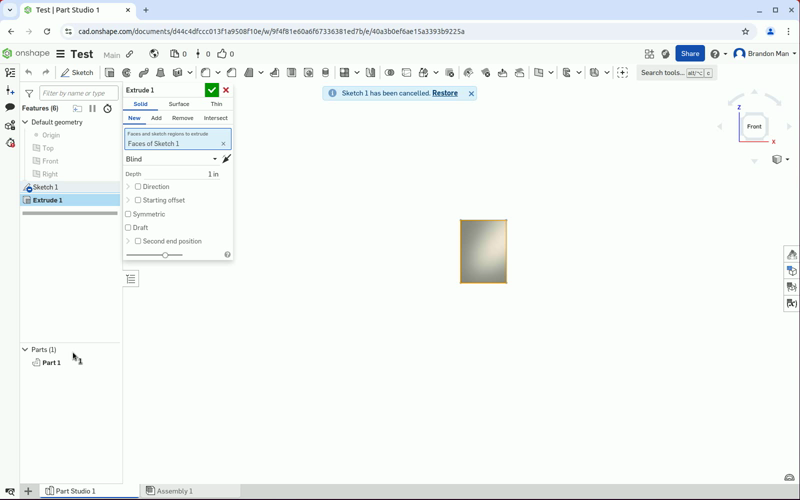
mouse_move(143, 106)
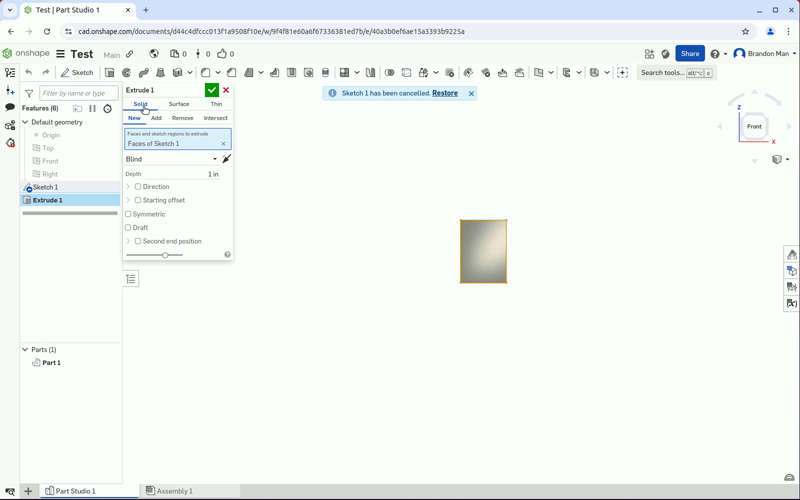
click(143, 106)
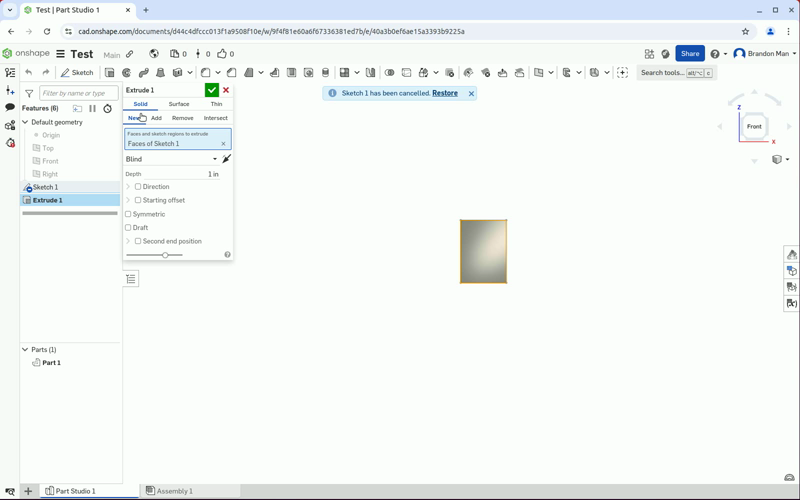
mouse_move(137, 120)
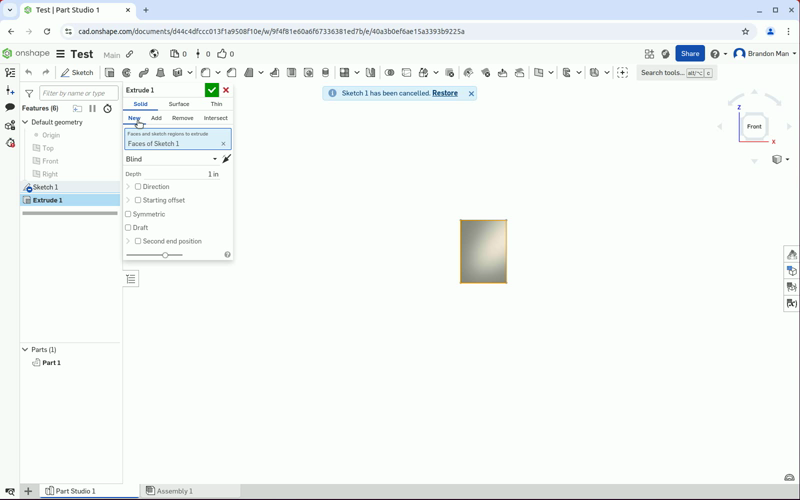
click(137, 120)
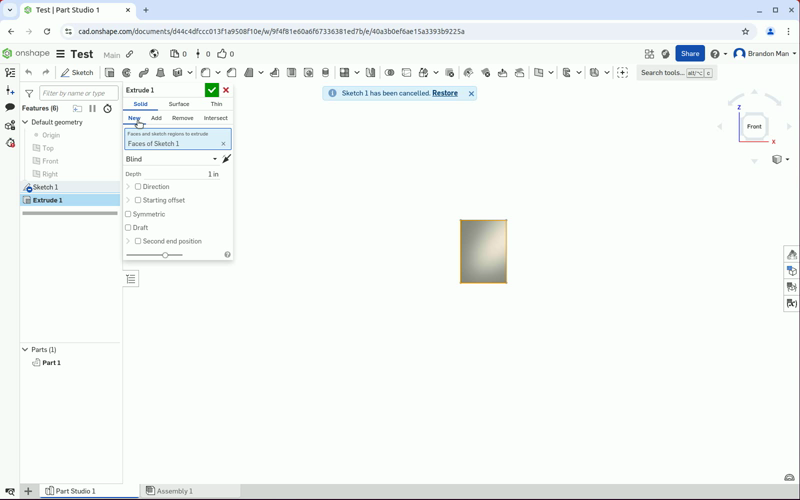
key(tab, 4)
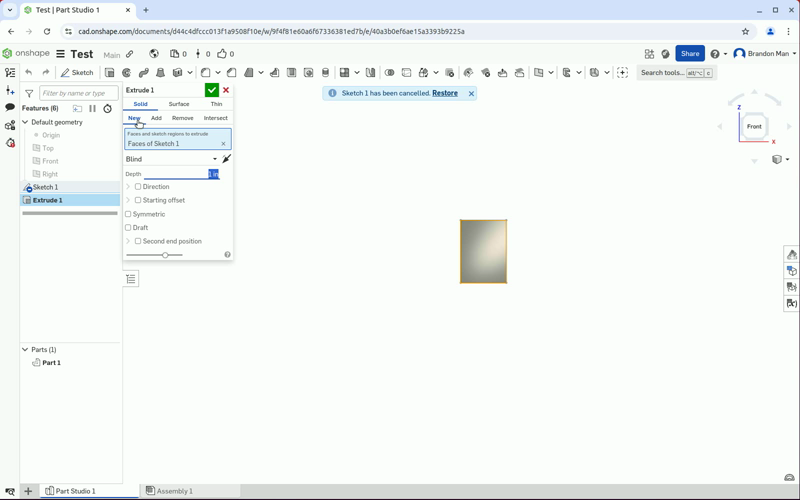
text(0.241)
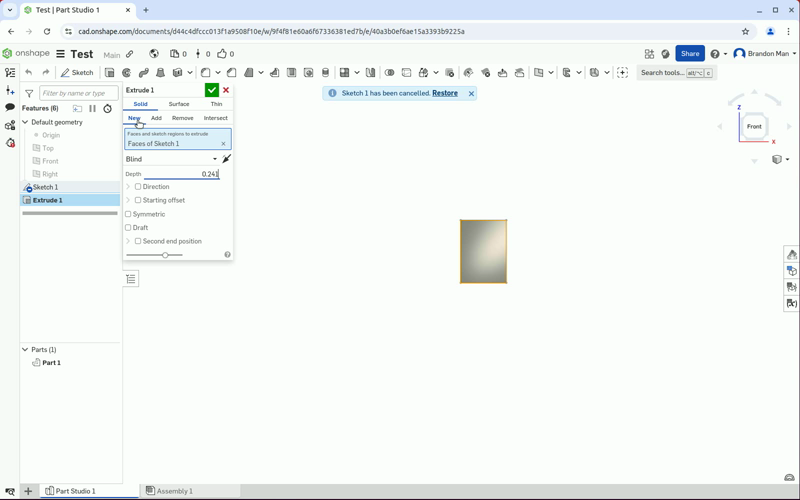
key(enter)
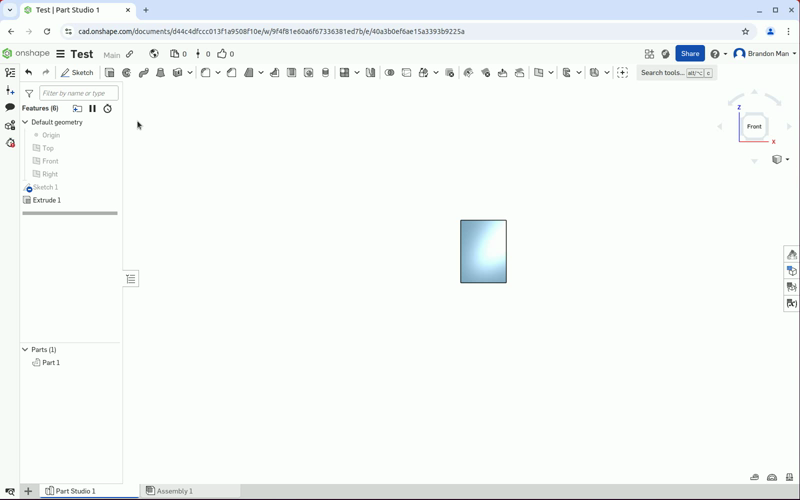
key(shift+h)
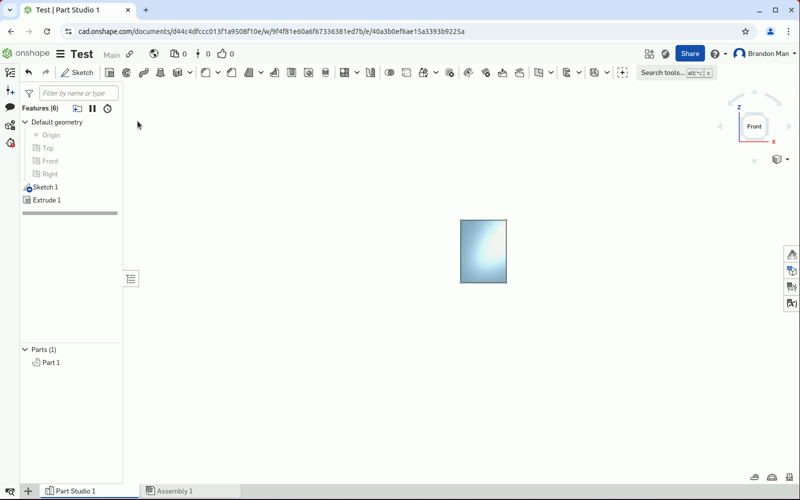
key(shift+h)
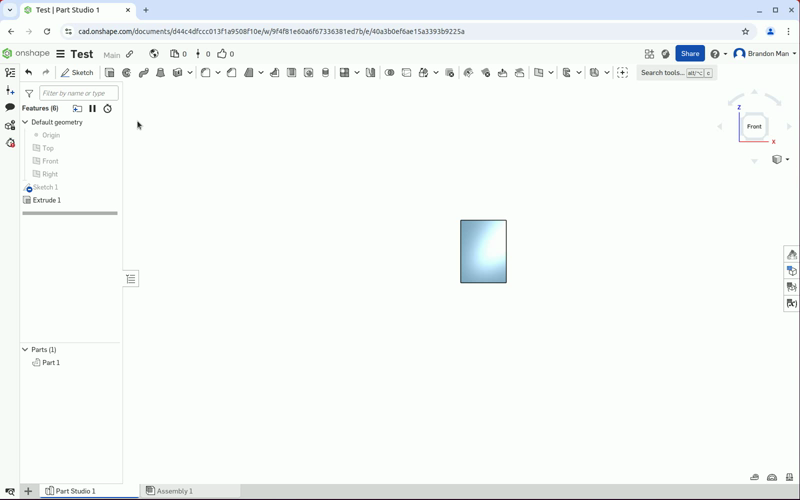
mouse_move(73, 189)
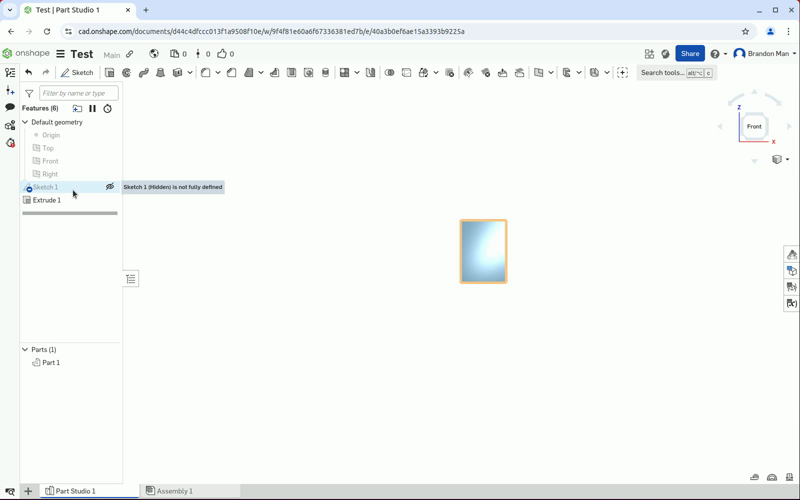
click(73, 189)
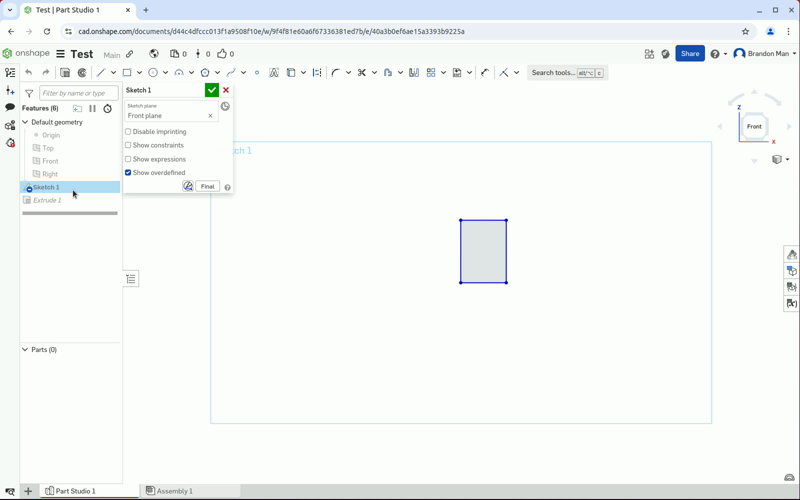
mouse_move(229, 92)
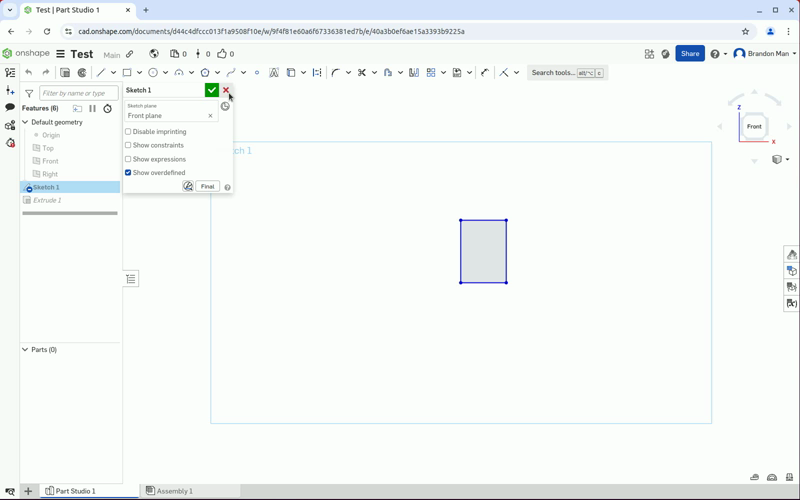
click(229, 92)
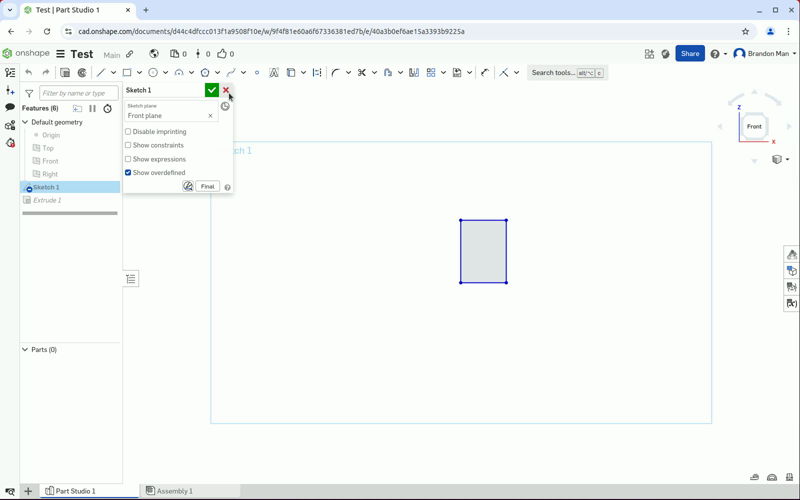
key(shift+s)
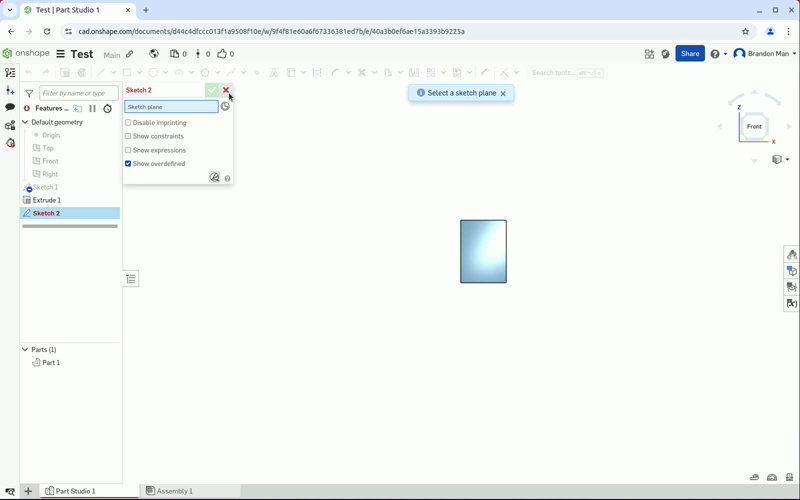
mouse_move(73, 163)
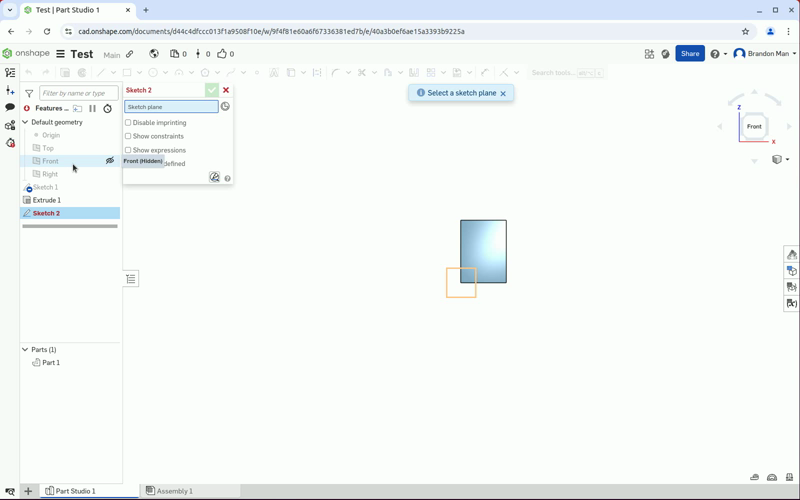
click(73, 163)
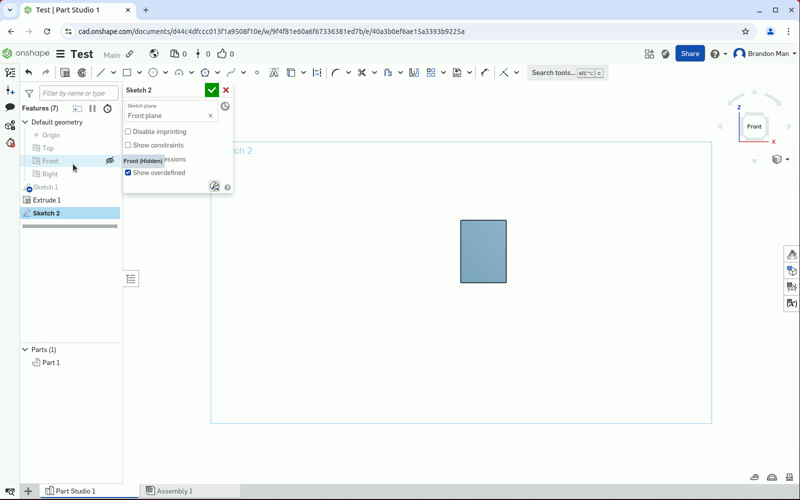
mouse_move(73, 352)
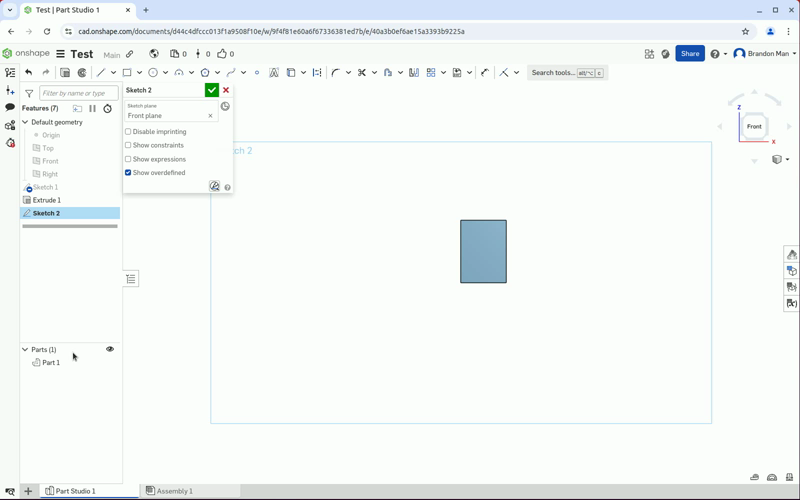
key(y)
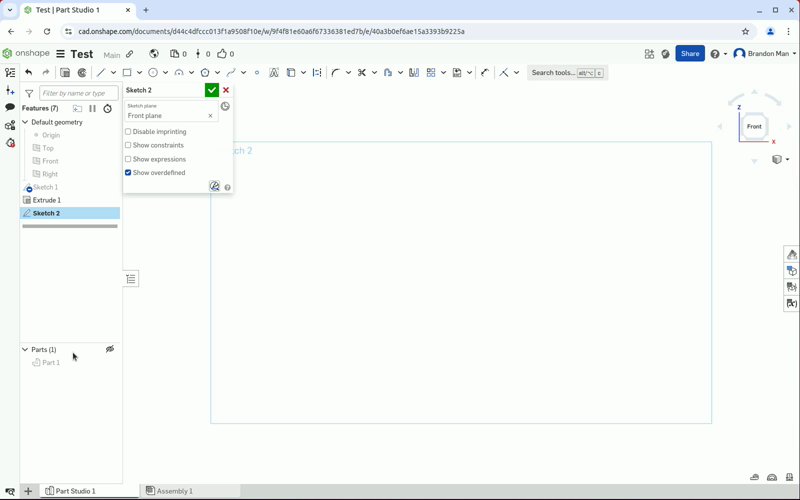
key(l)
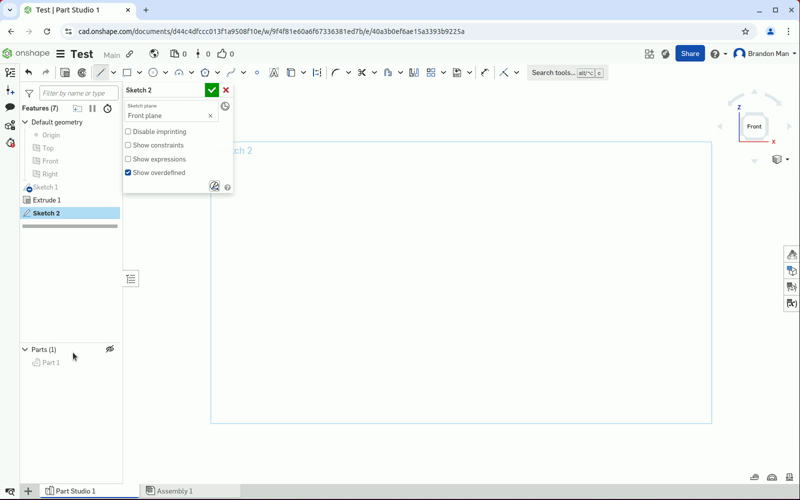
key_down(shift)
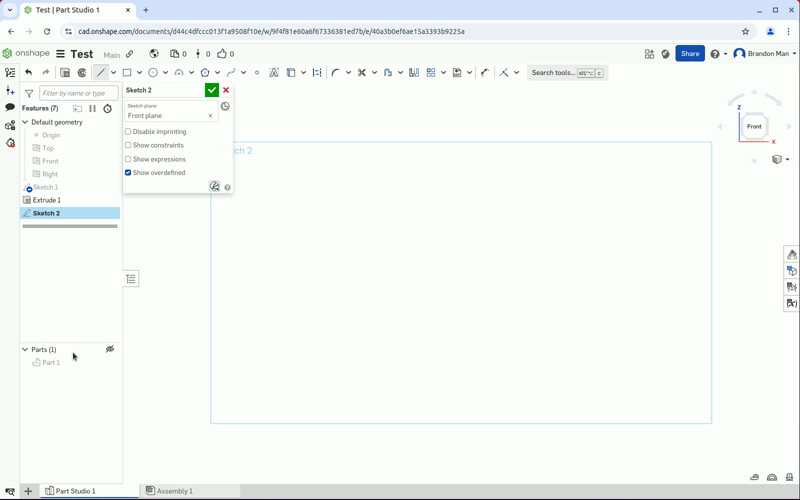
mouse_move(513, 282)
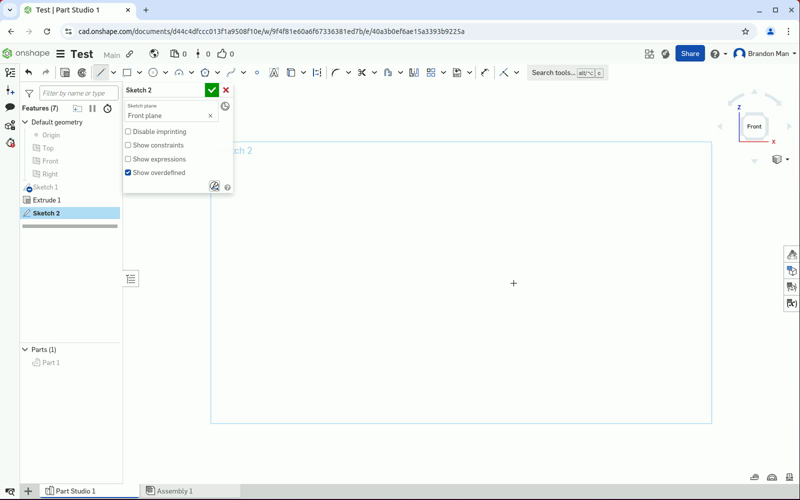
click(513, 282)
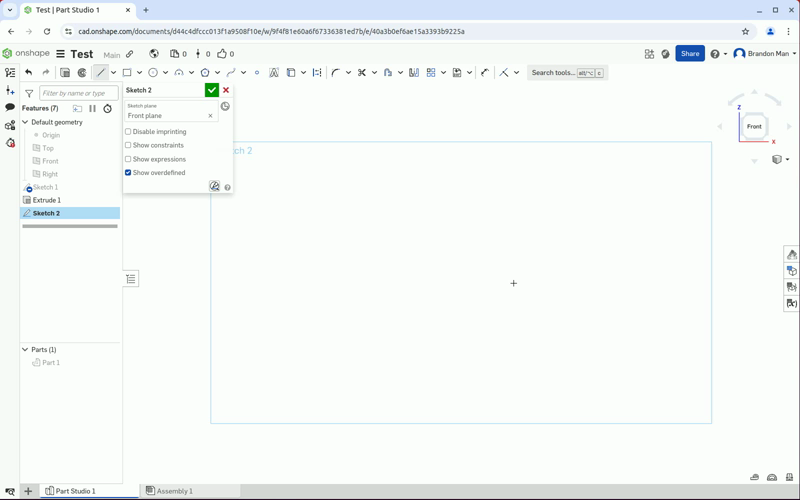
key_up(shift)
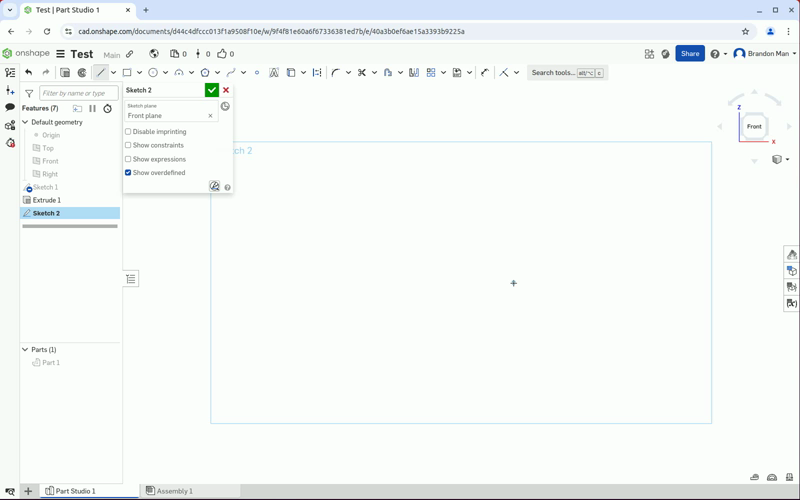
key_down(shift)
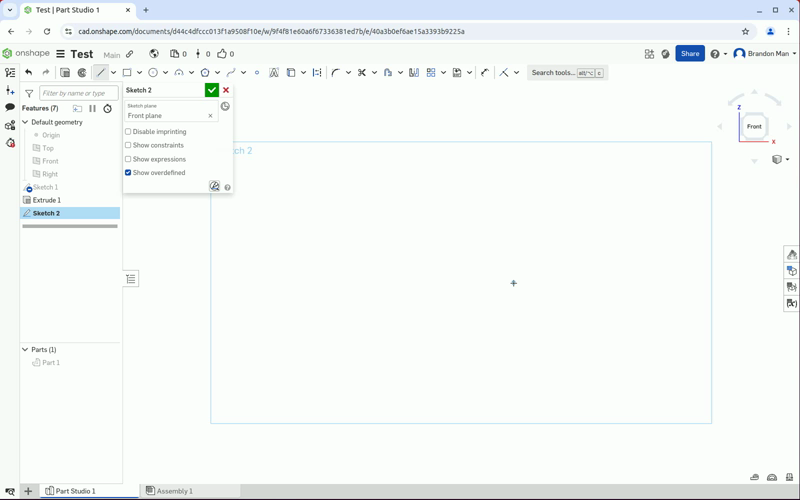
mouse_move(543, 282)
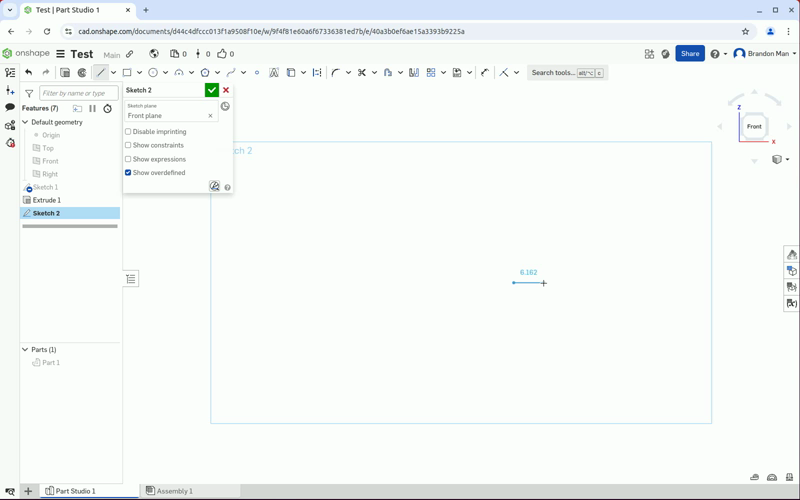
mouse_move(528, 282)
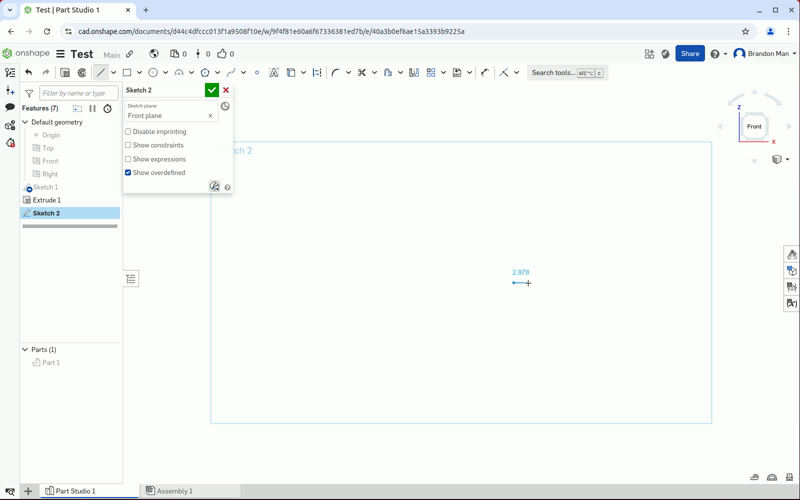
click(528, 282)
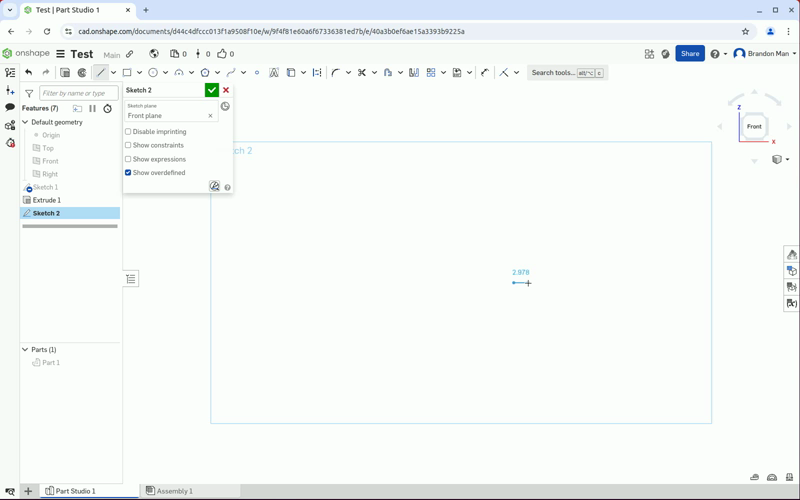
key_up(shift)
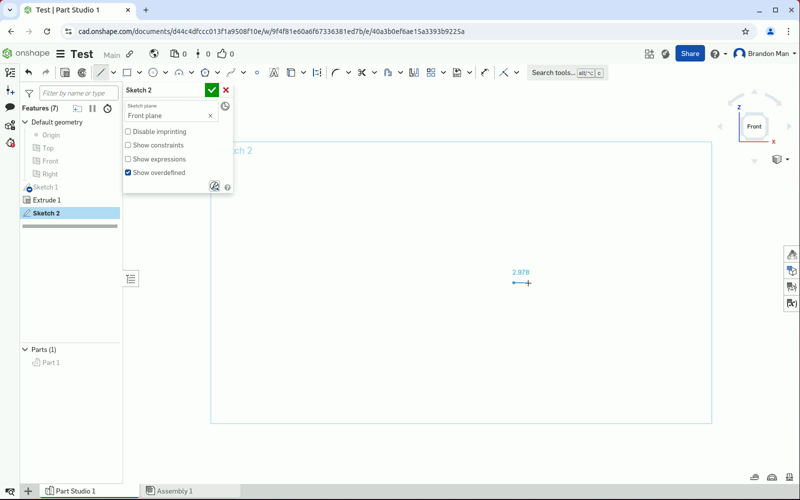
key_down(shift)
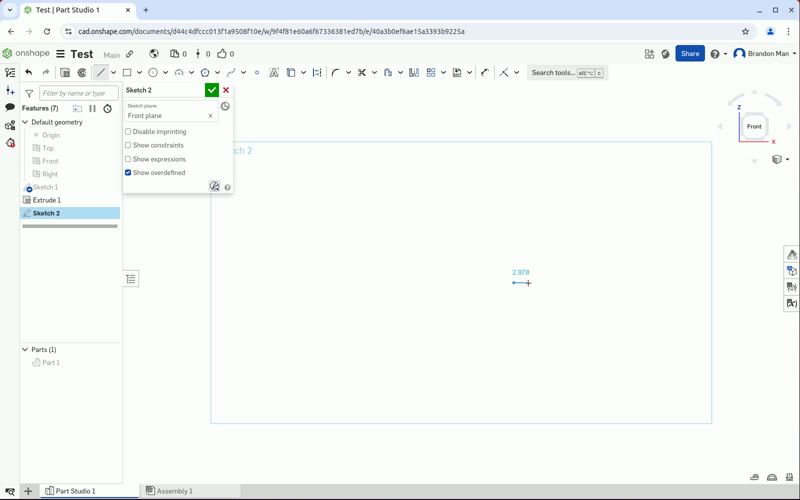
mouse_move(528, 220)
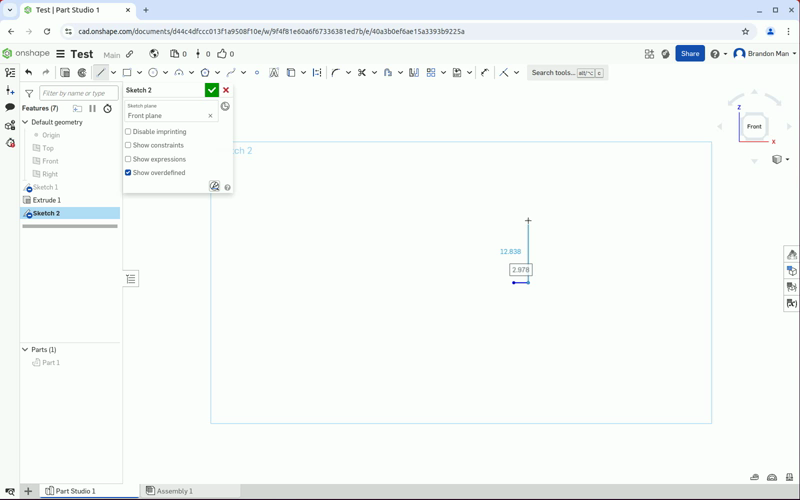
click(528, 220)
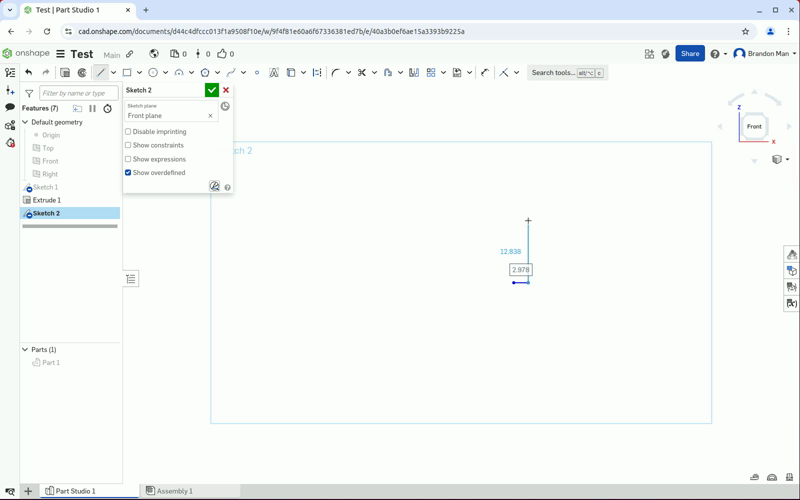
key_up(shift)
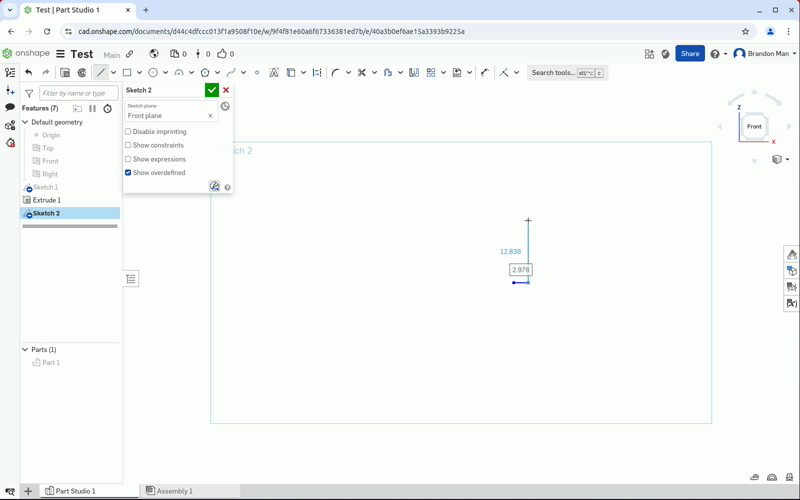
key_down(shift)
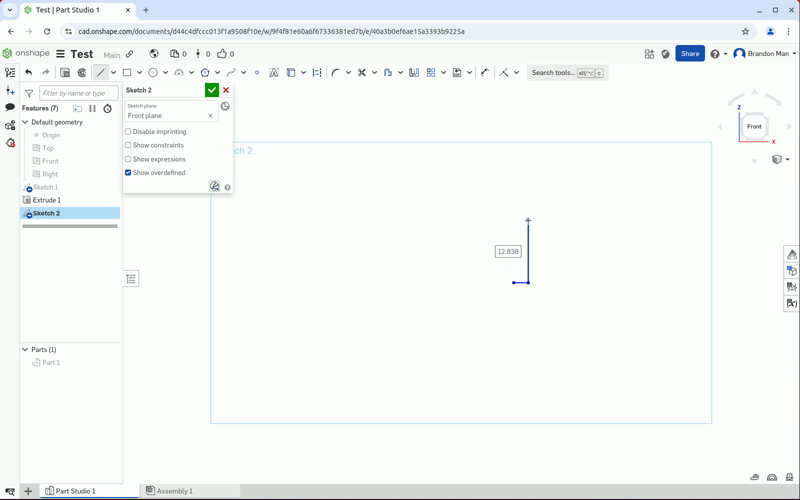
mouse_move(558, 220)
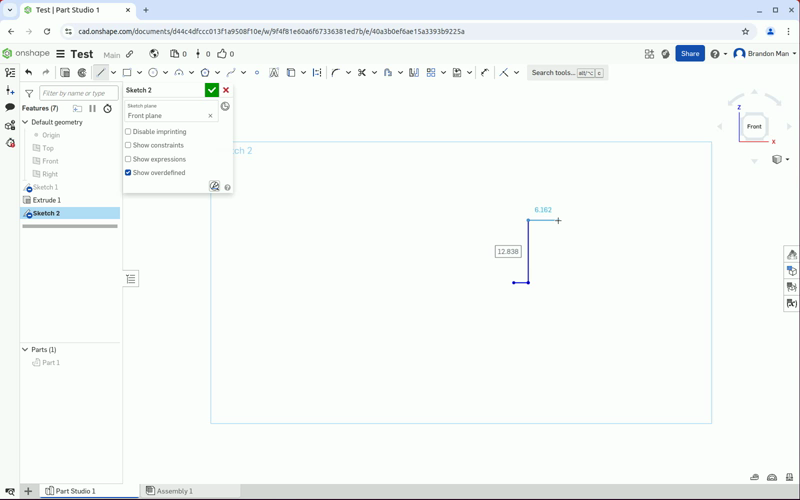
mouse_move(513, 220)
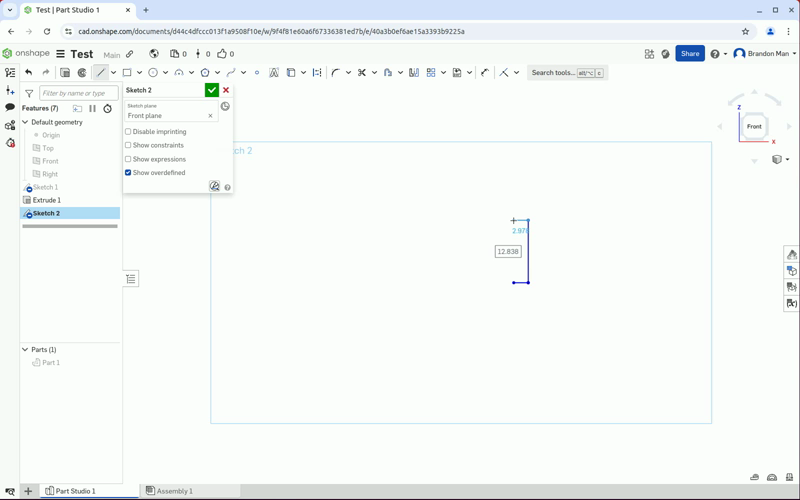
click(513, 220)
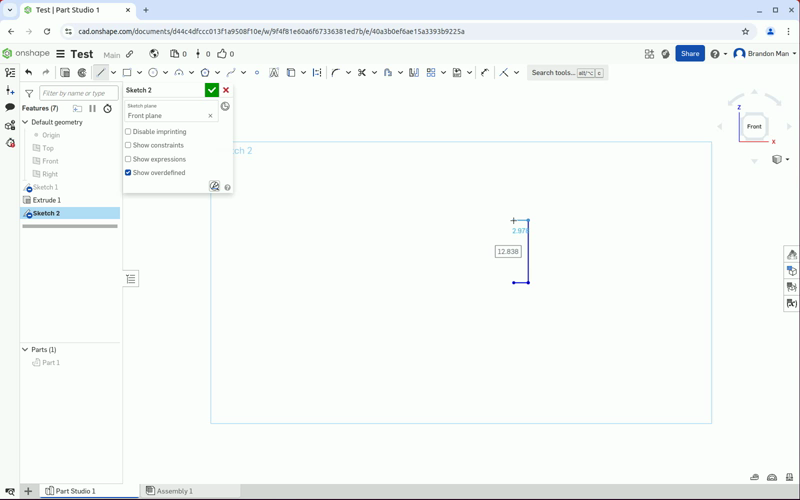
key_up(shift)
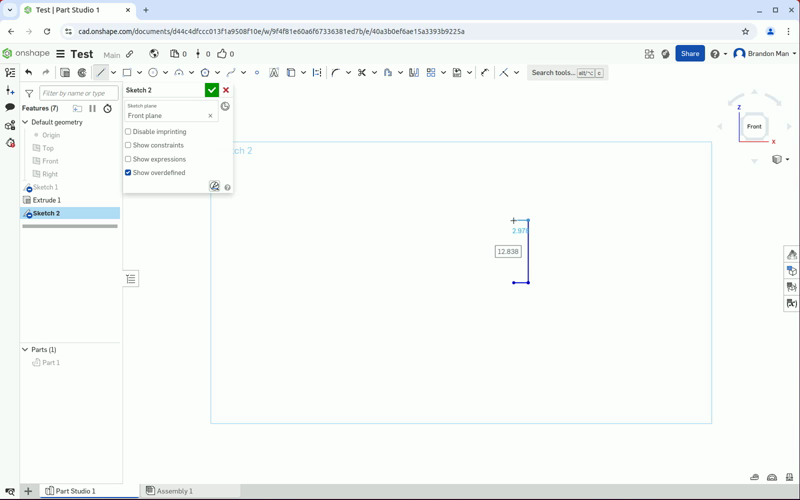
key_down(shift)
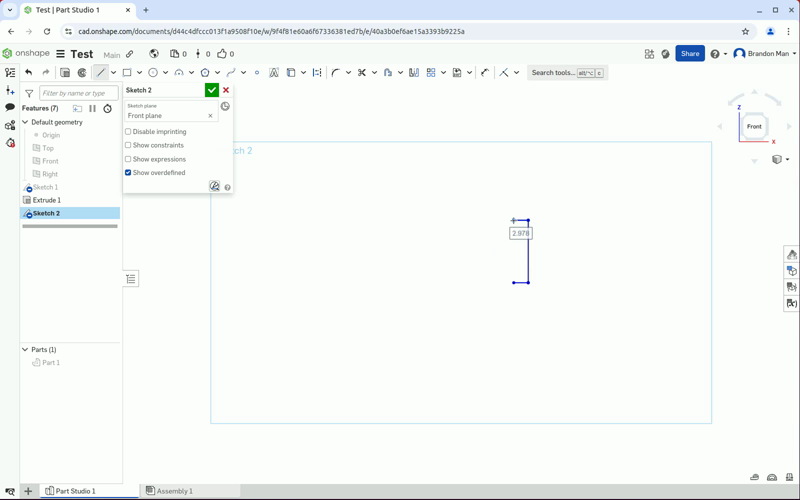
mouse_move(513, 282)
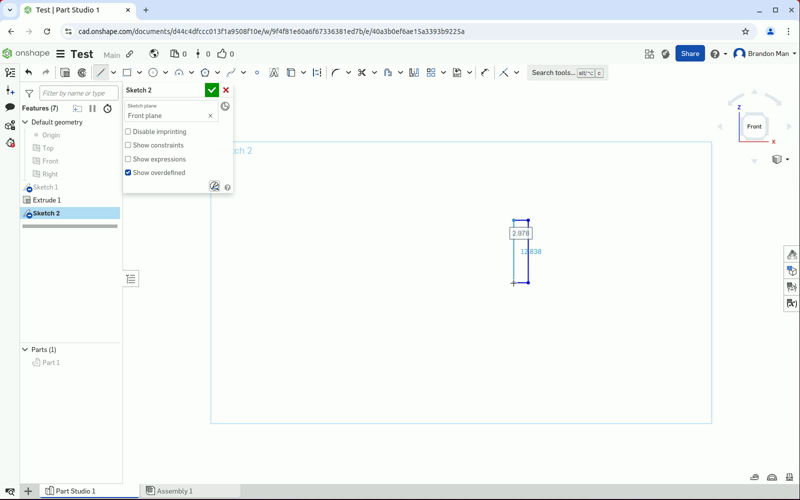
key_up(shift)
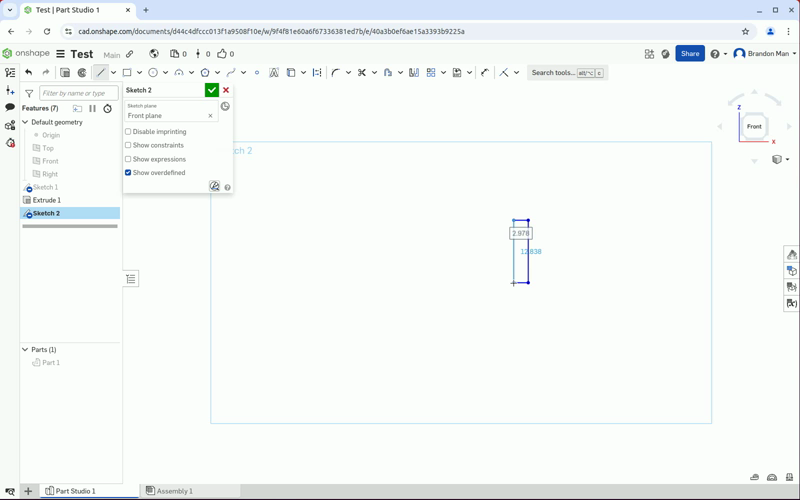
click(513, 282)
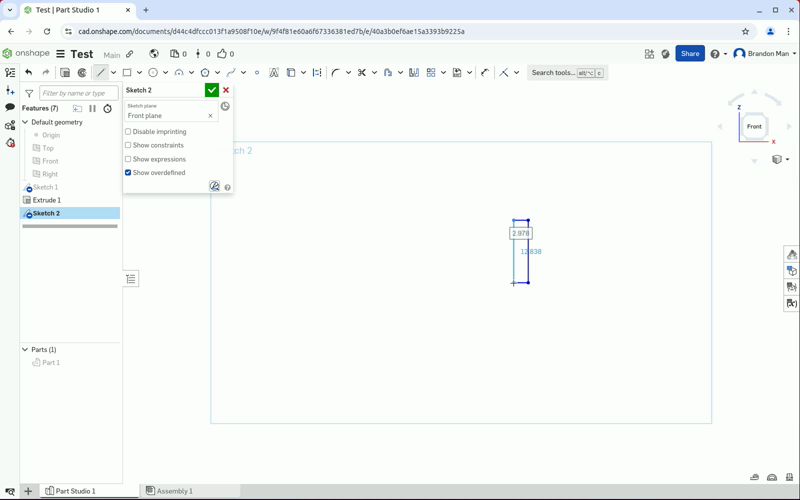
key(esc)
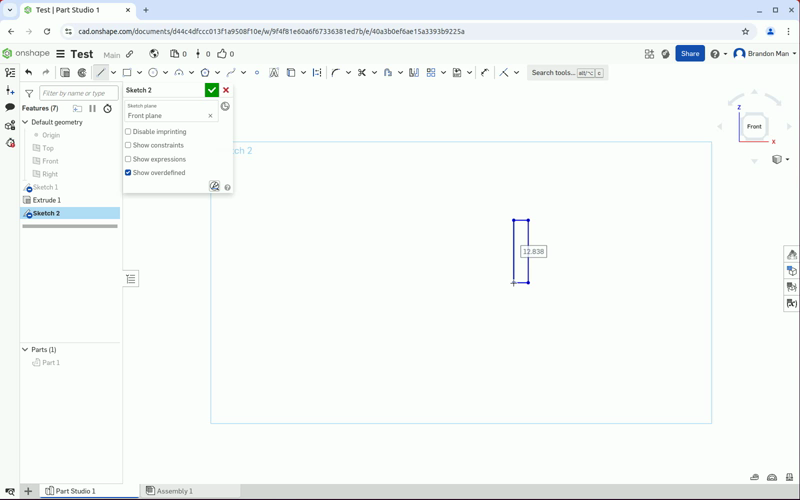
mouse_move(520, 230)
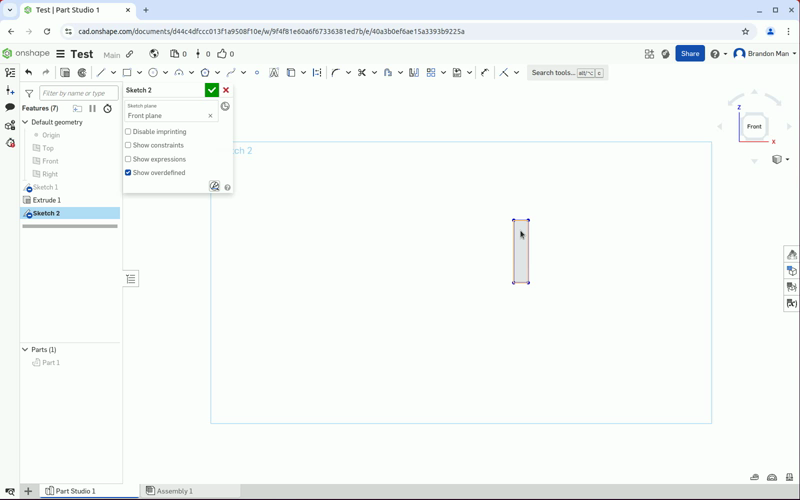
scroll(6)
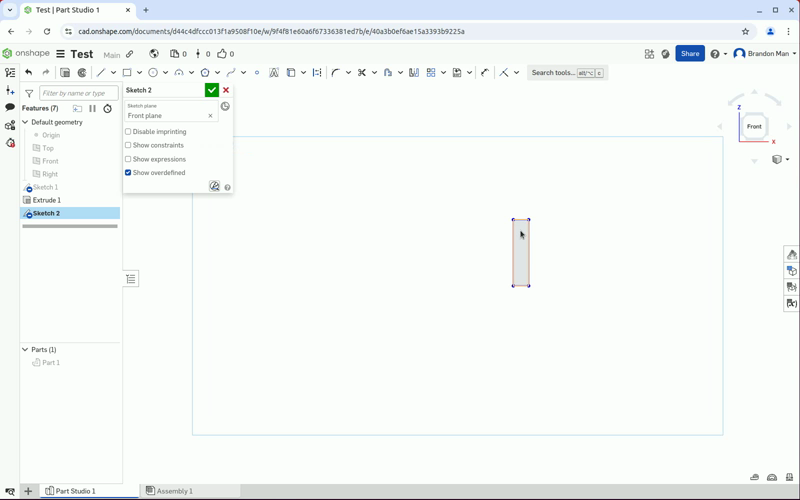
scroll(6)
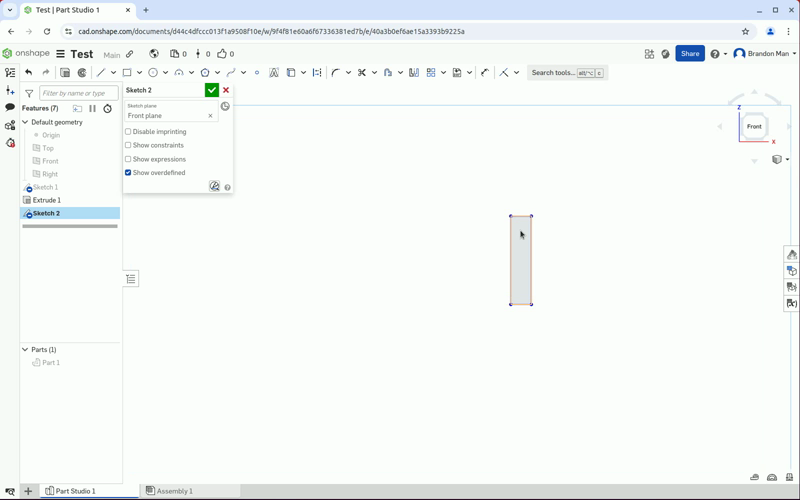
scroll(6)
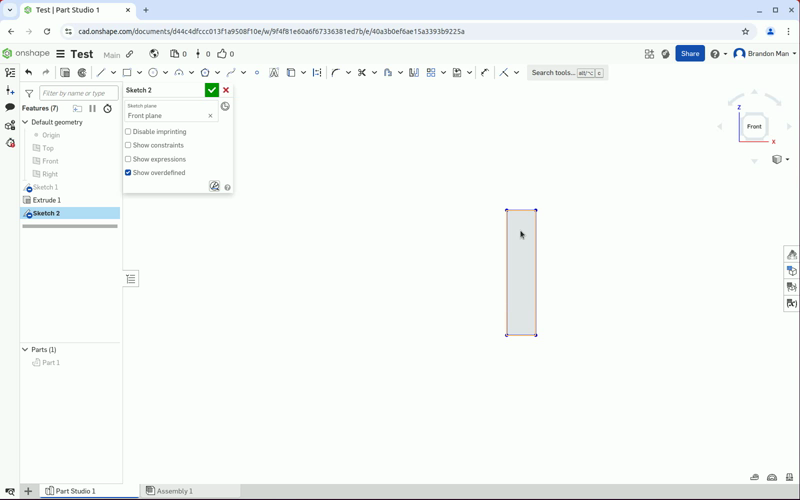
scroll(6)
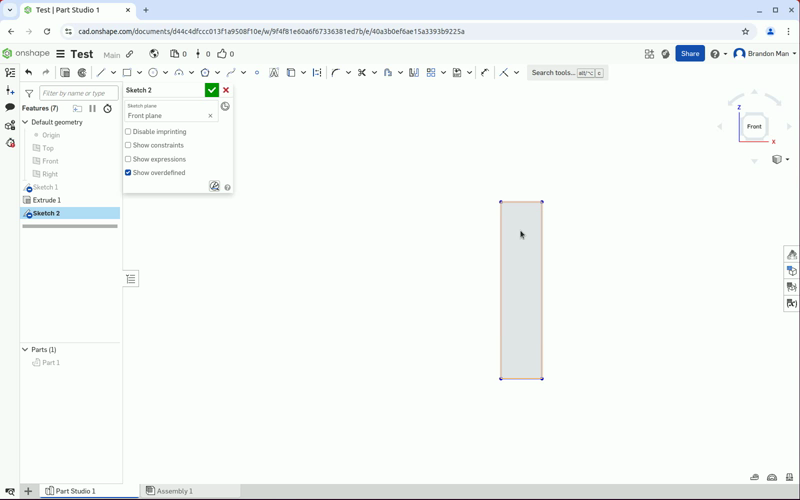
scroll(6)
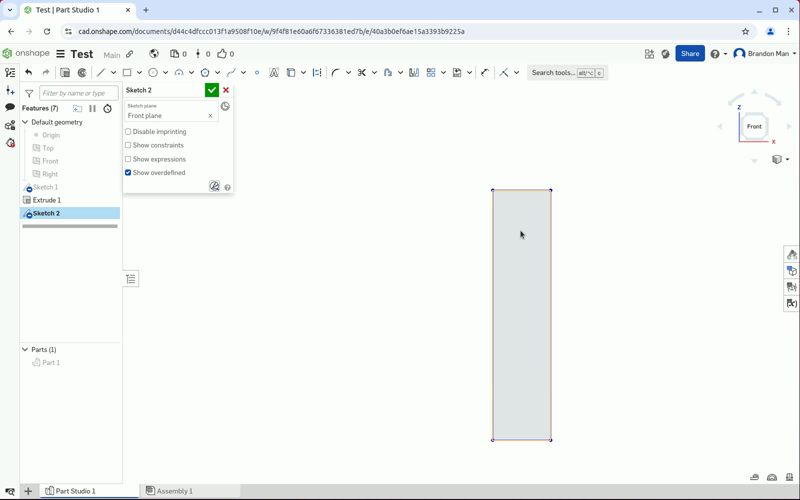
scroll(6)
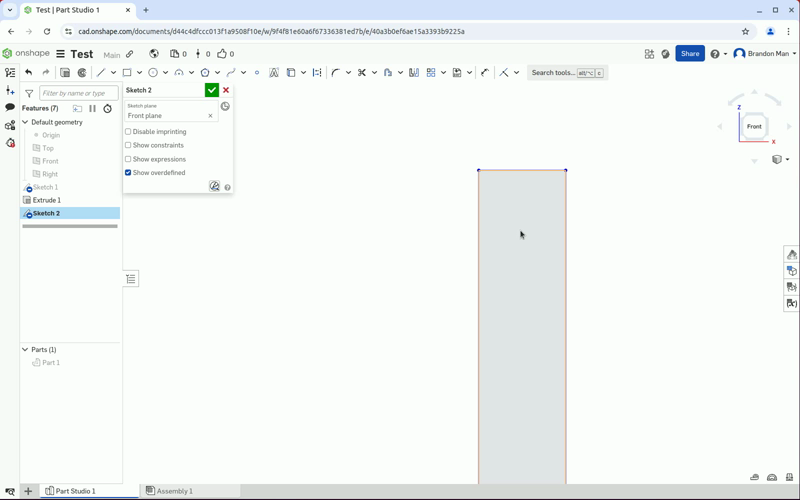
scroll(6)
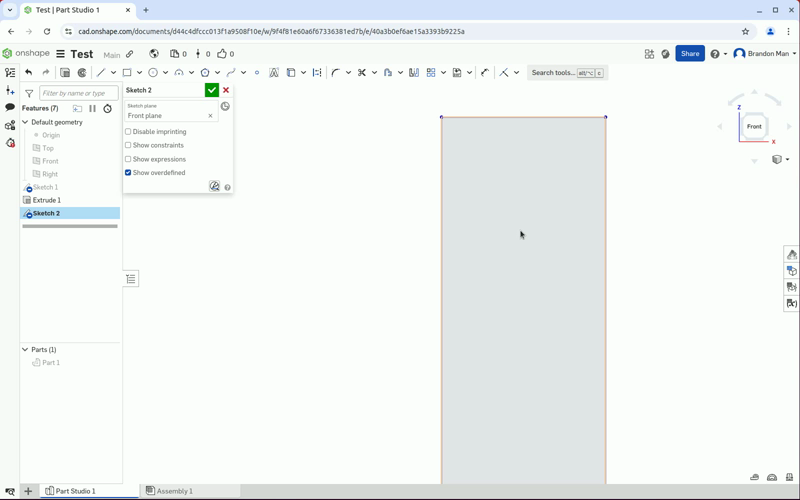
click(520, 230)
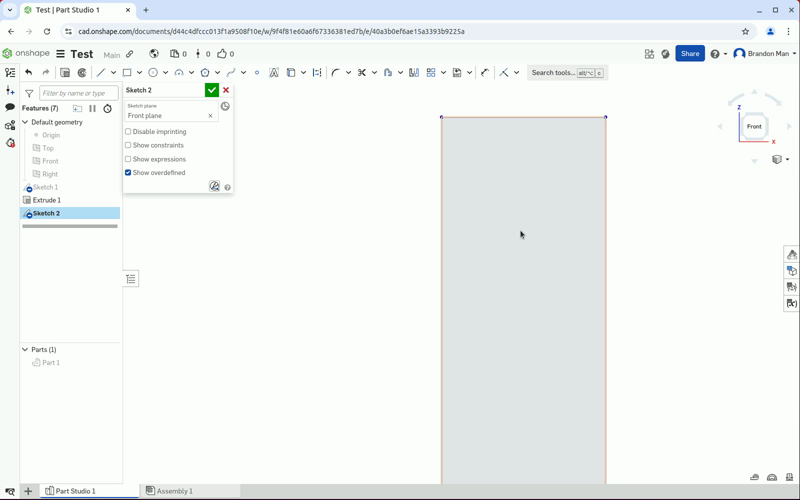
scroll(-6)
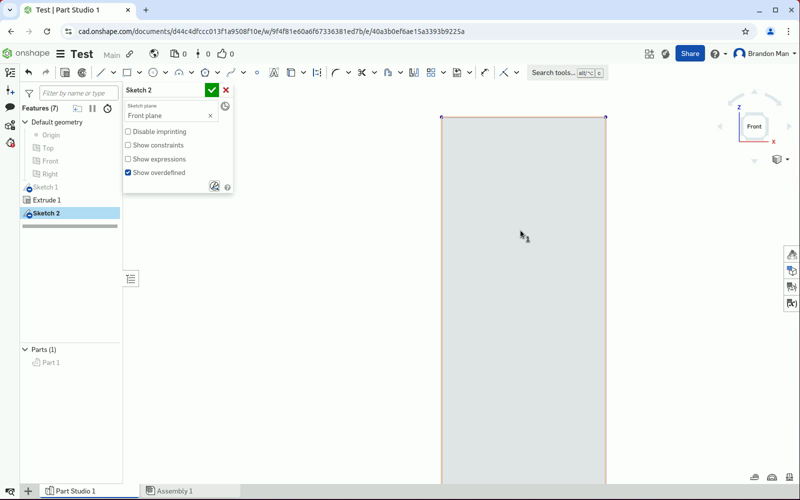
scroll(-6)
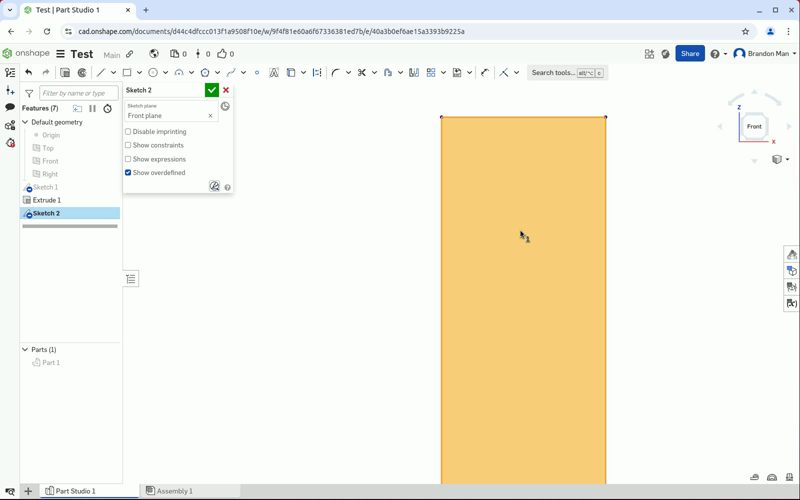
scroll(-6)
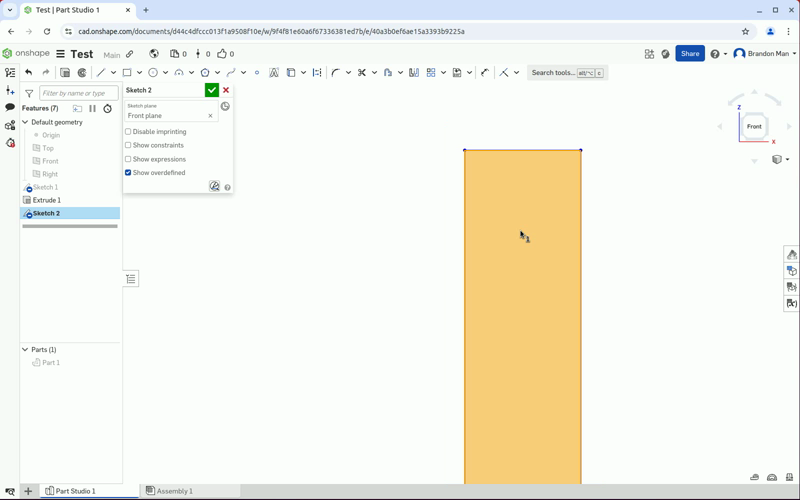
scroll(-6)
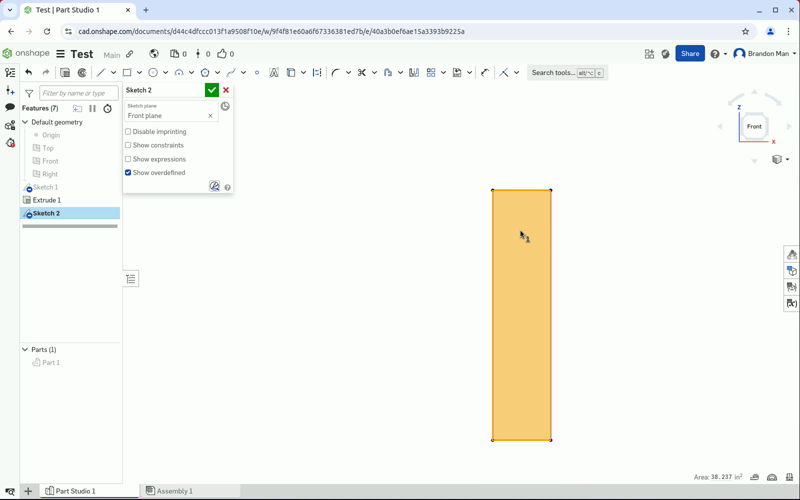
scroll(-6)
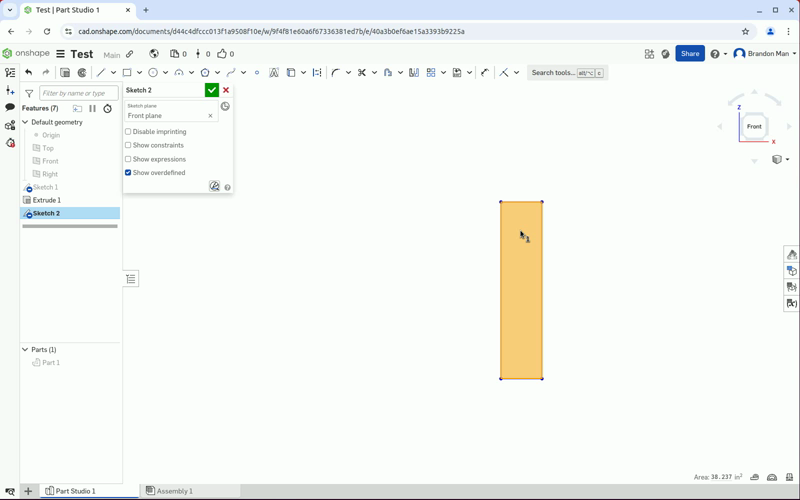
scroll(-6)
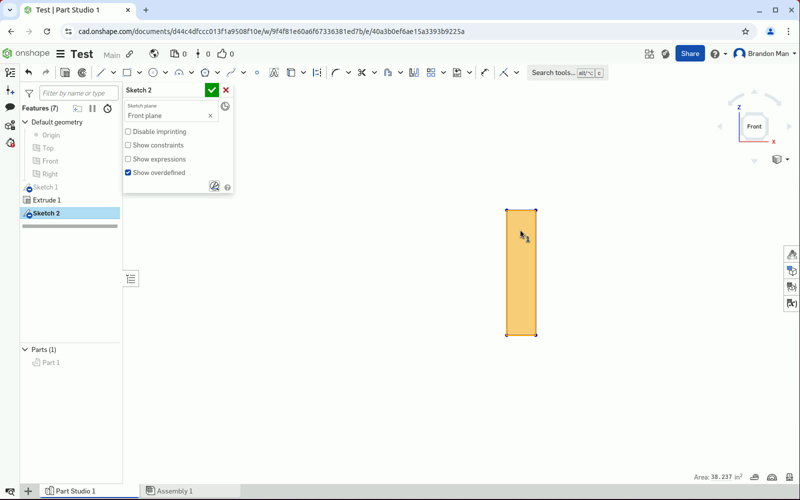
scroll(-6)
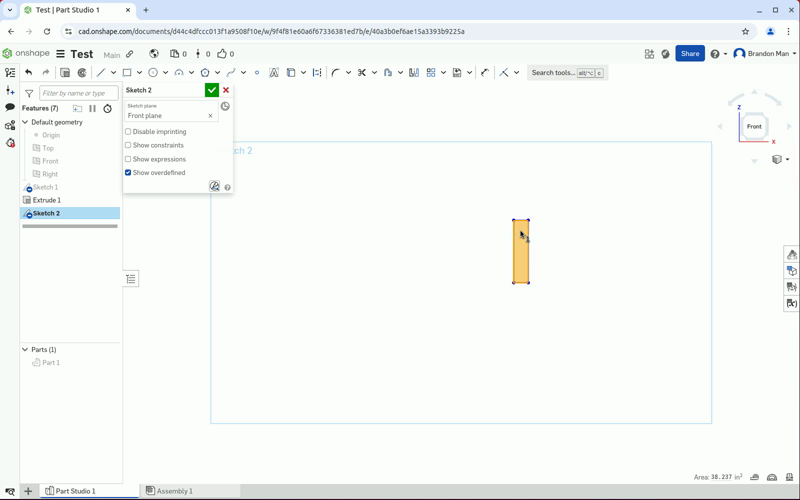
mouse_move(73, 352)
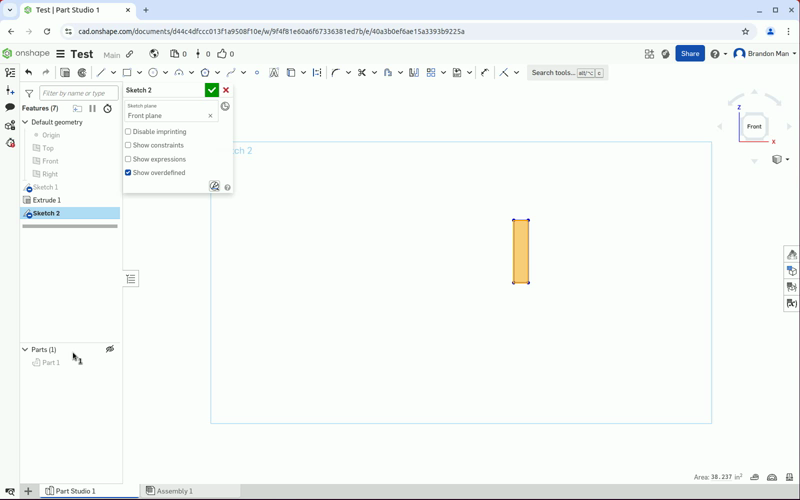
key(shift+y)
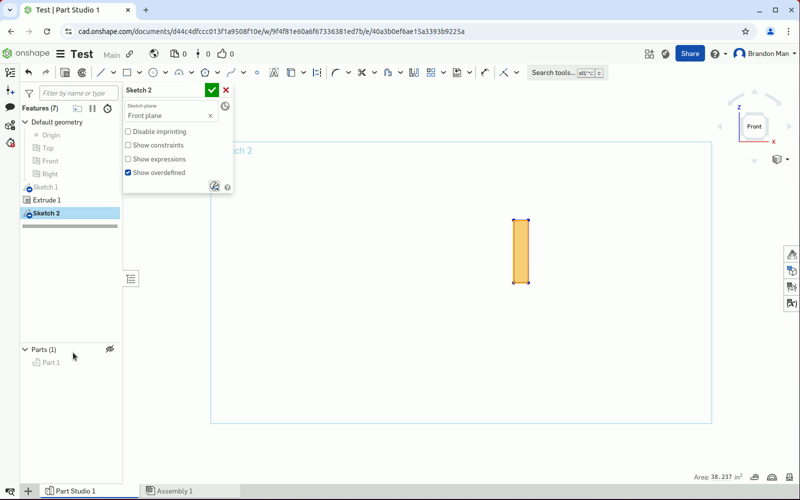
key(shift+e)
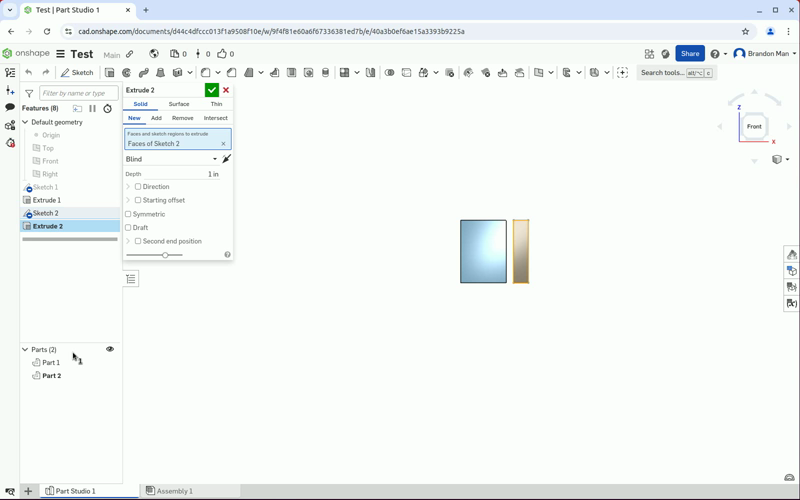
mouse_move(143, 106)
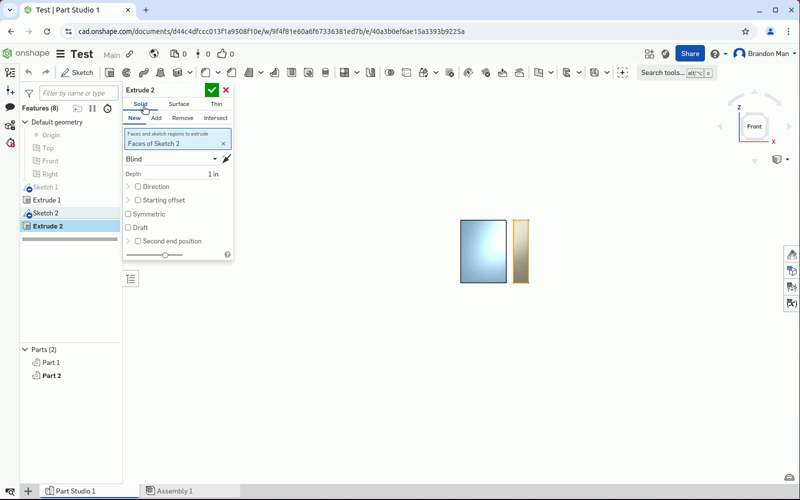
click(143, 106)
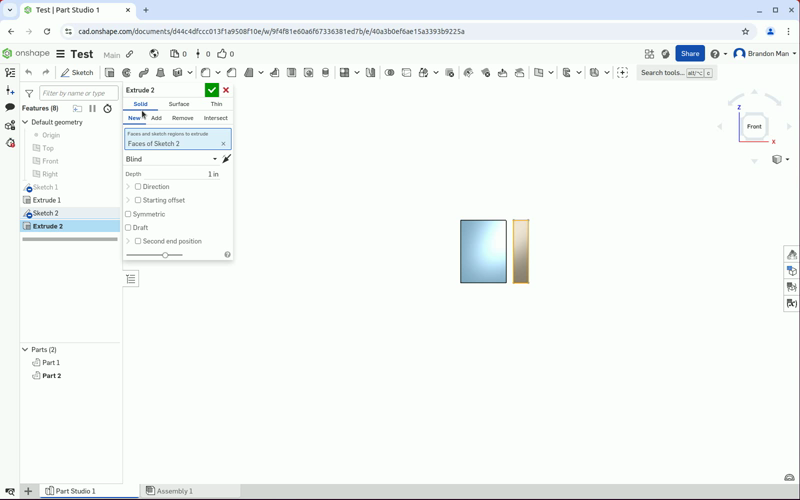
mouse_move(137, 120)
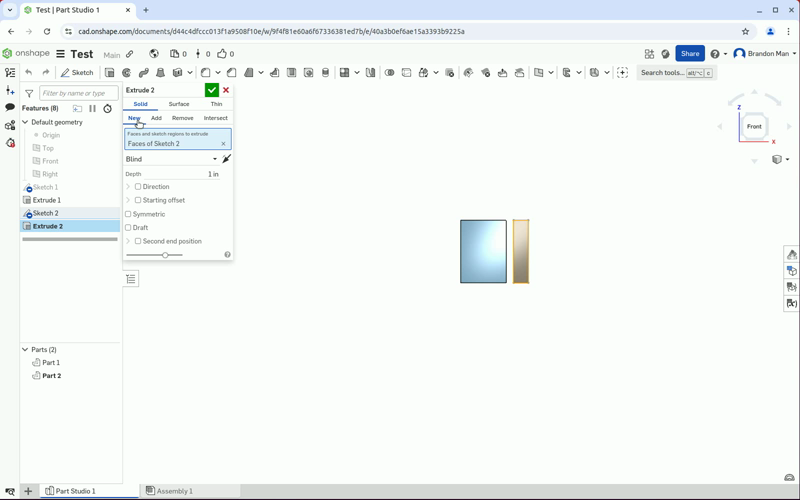
click(137, 120)
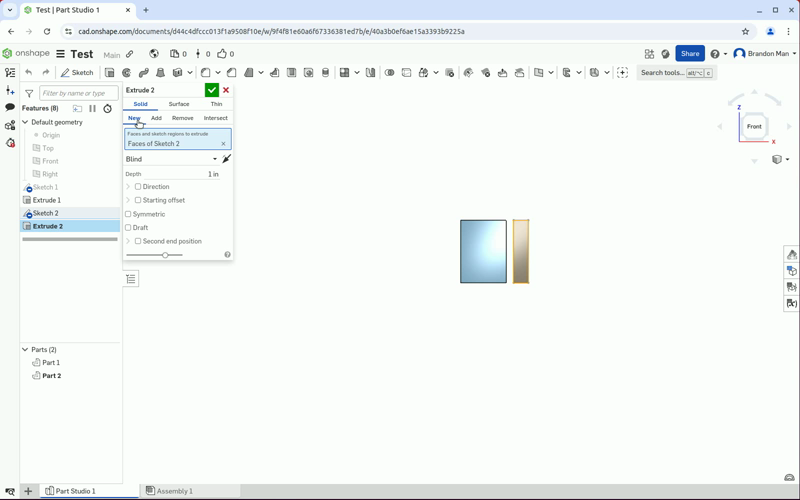
key(tab, 4)
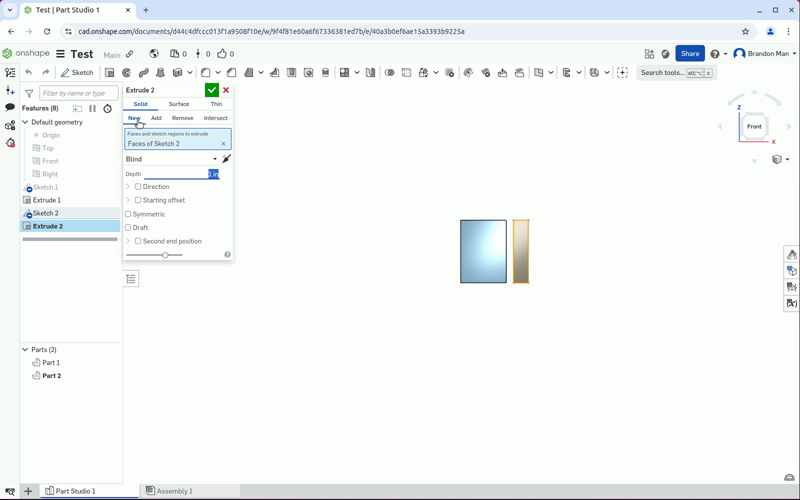
text(0.241)
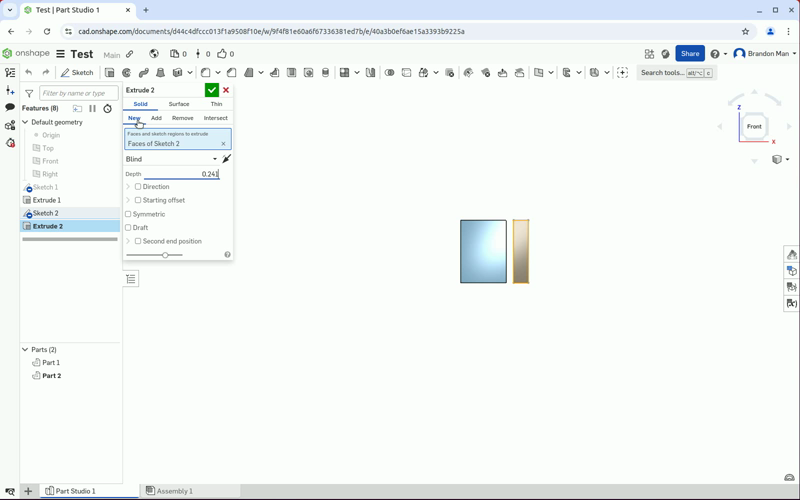
key(enter)
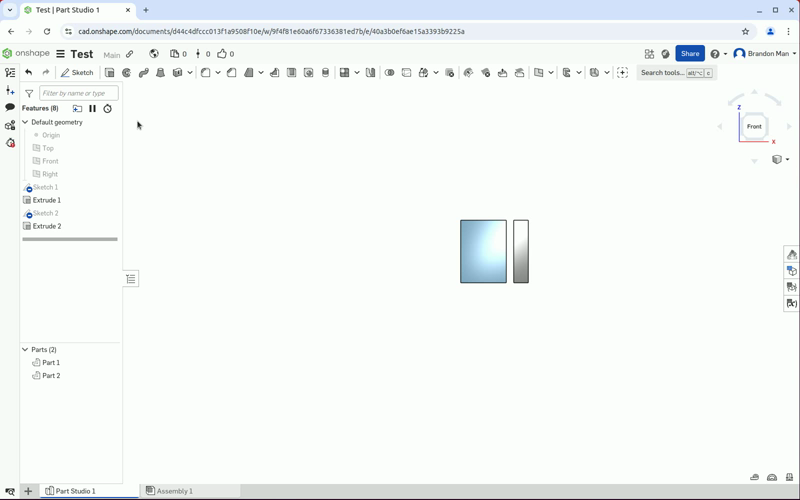
key(shift+h)
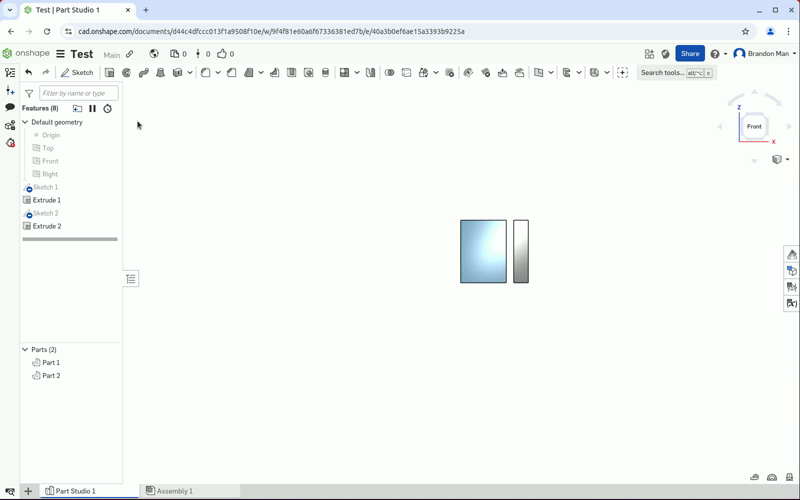
key(shift+h)
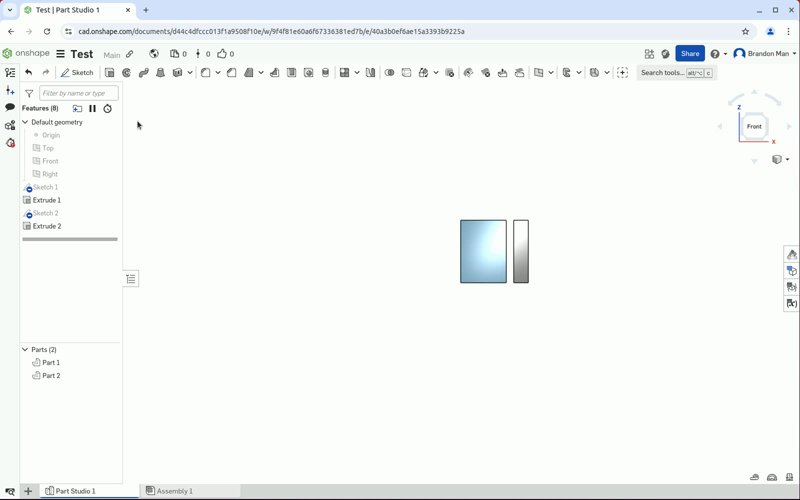
mouse_move(73, 189)
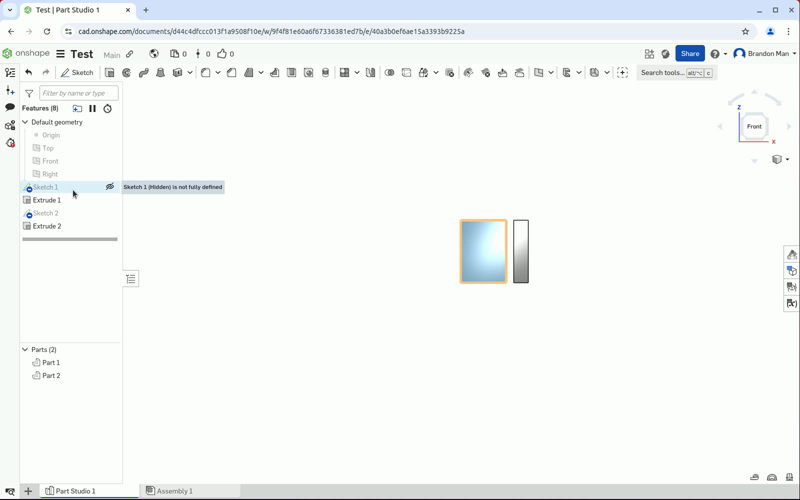
click(73, 189)
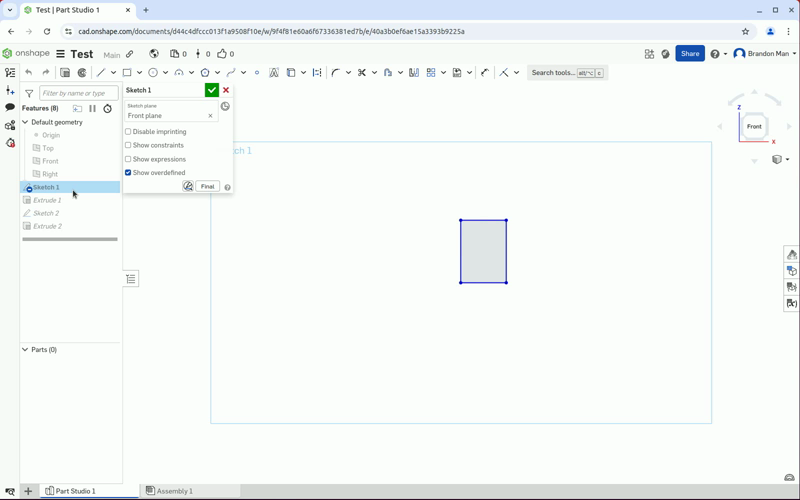
mouse_move(229, 92)
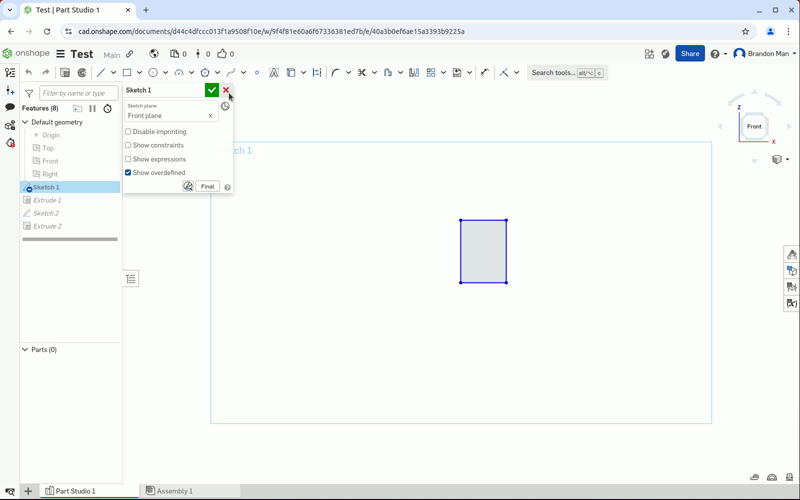
click(229, 92)
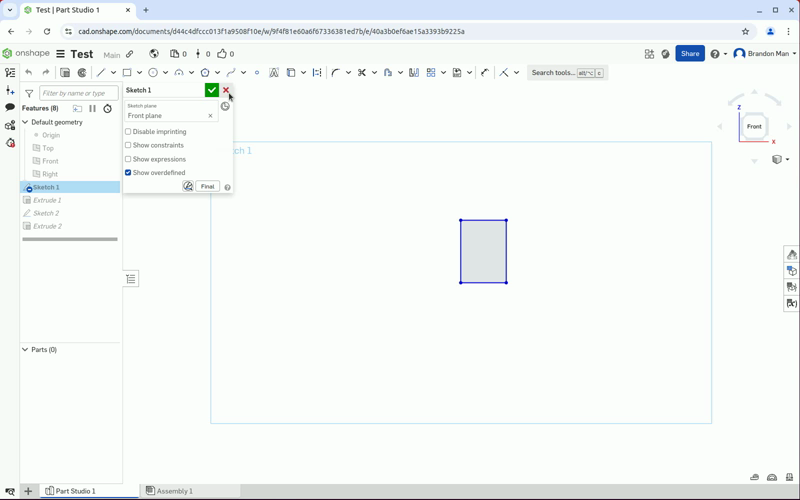
key(shift+s)
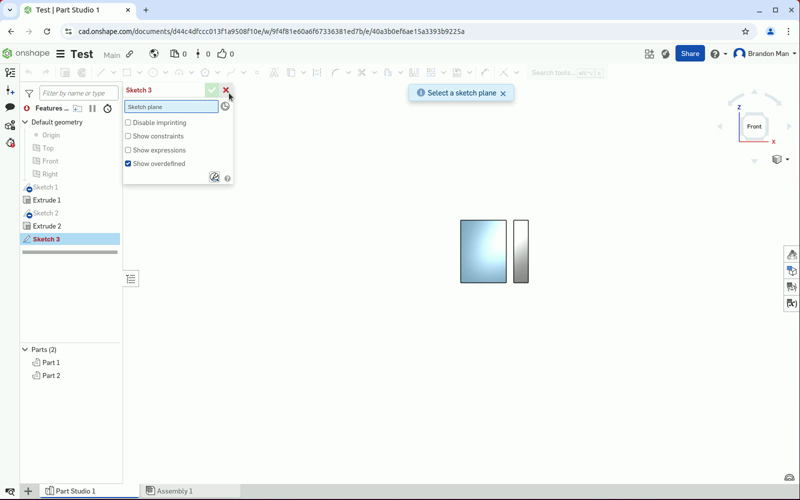
mouse_move(73, 163)
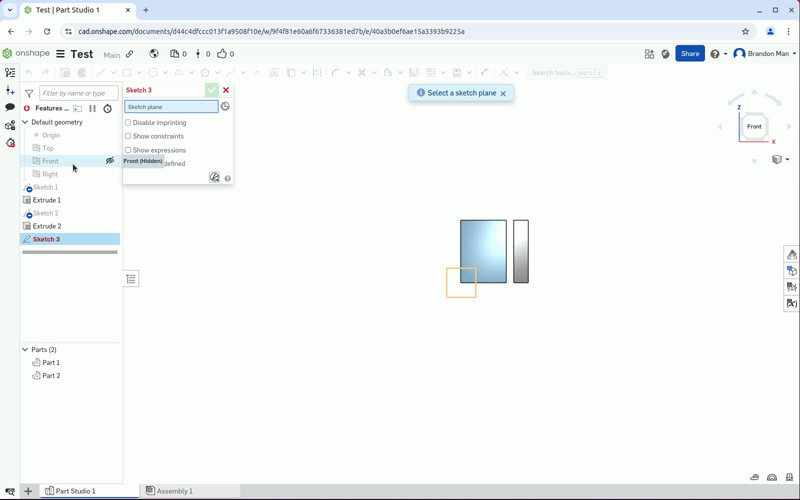
click(73, 163)
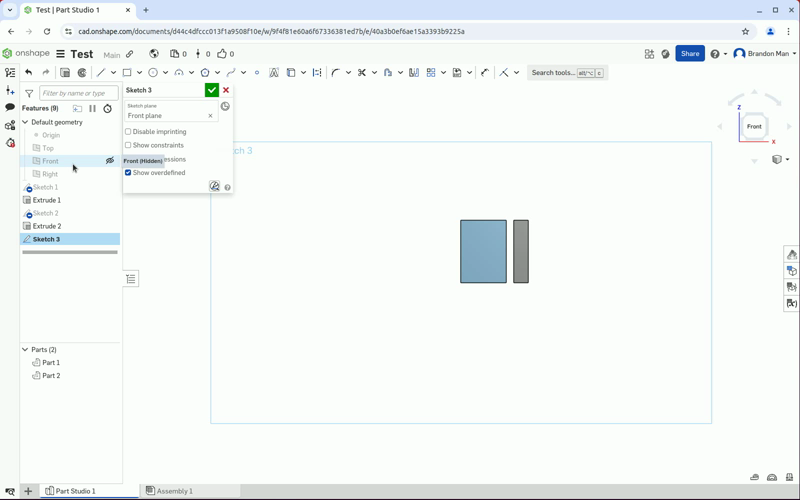
mouse_move(73, 352)
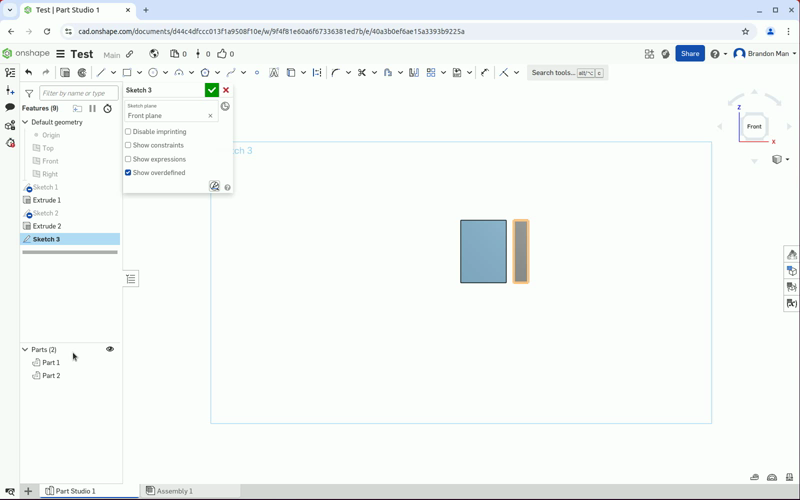
key(y)
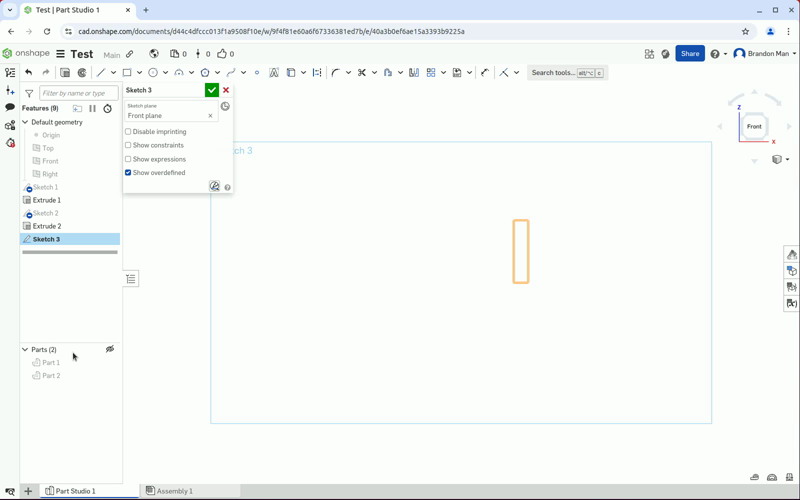
key(l)
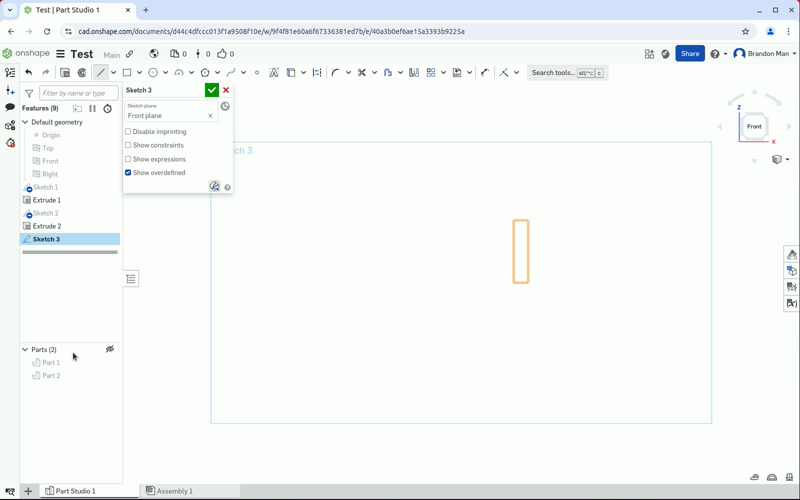
key_down(shift)
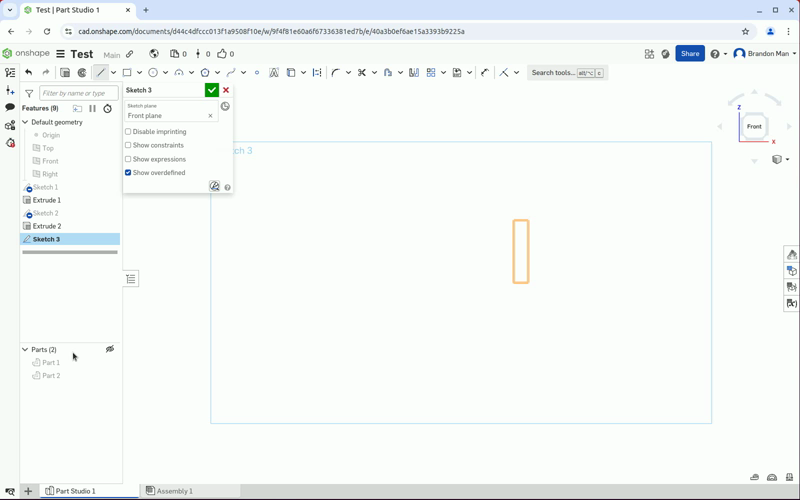
mouse_move(535, 282)
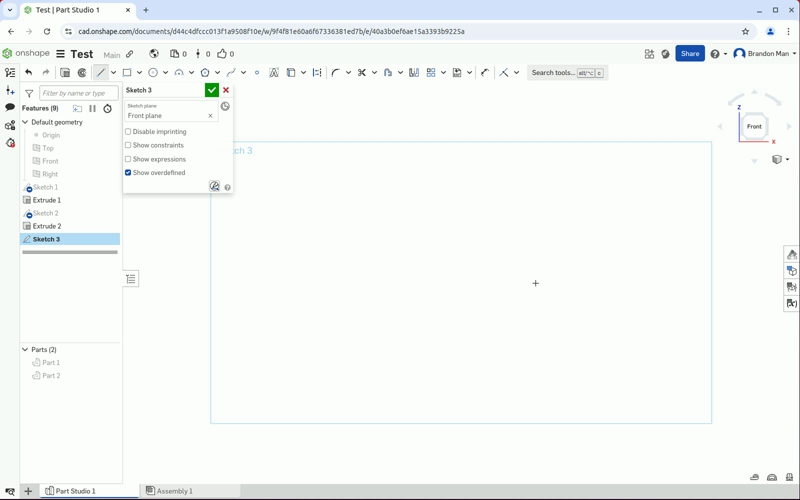
click(535, 282)
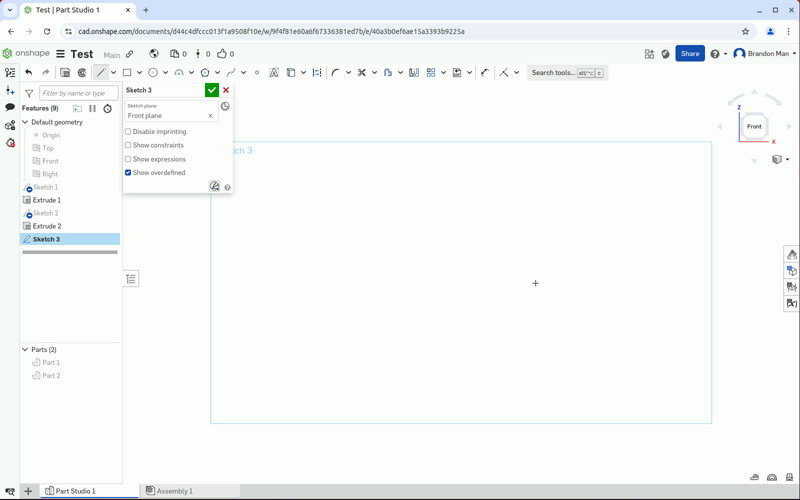
key_up(shift)
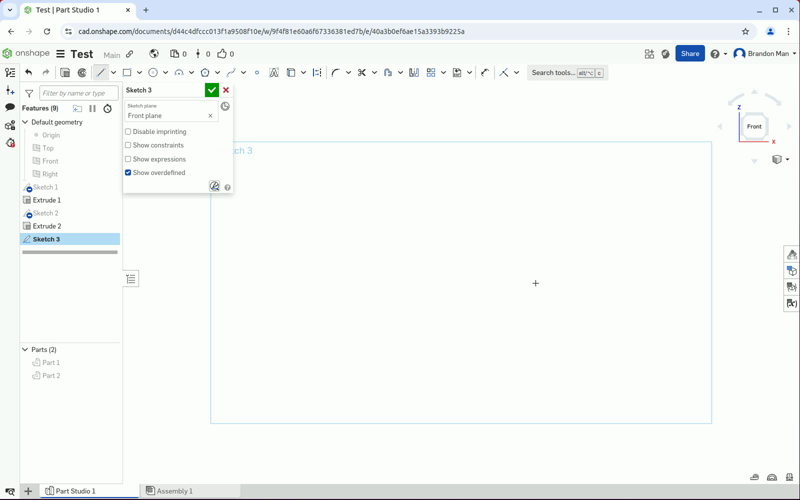
key_down(shift)
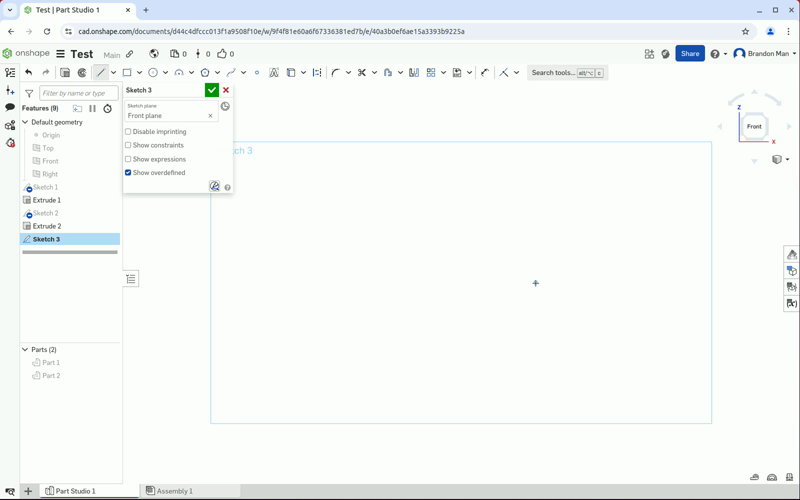
mouse_move(565, 282)
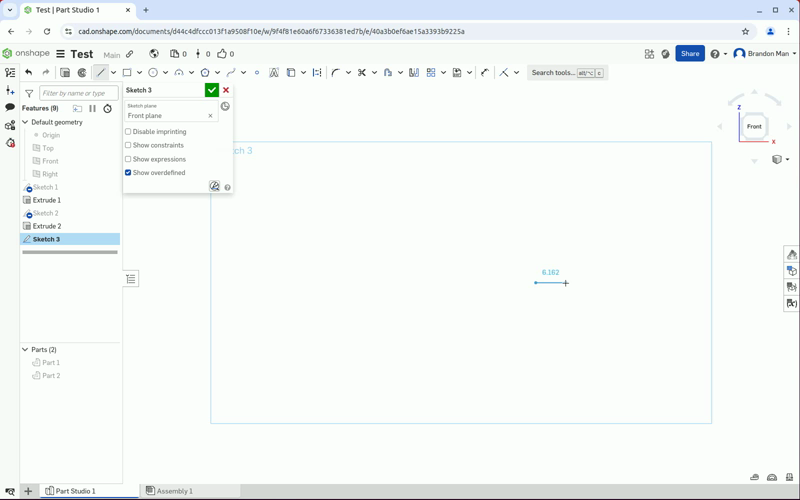
mouse_move(573, 282)
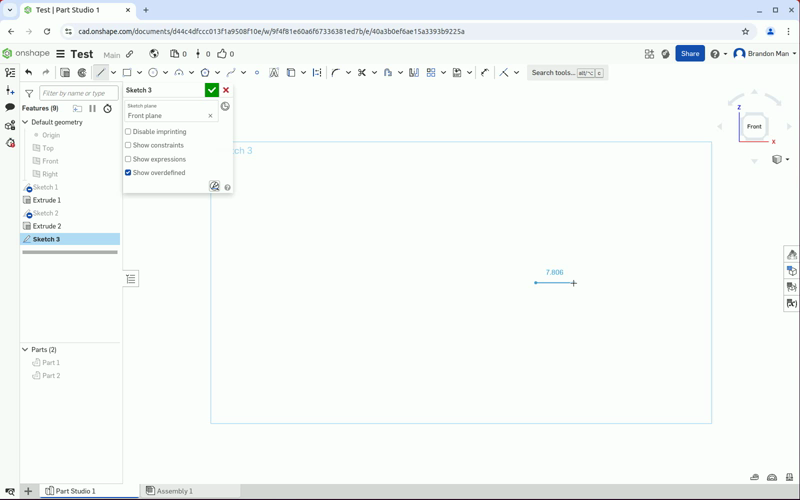
click(573, 282)
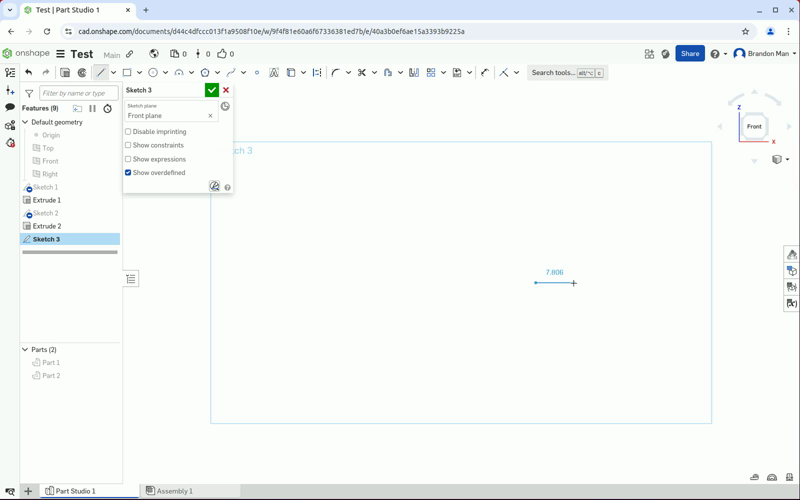
key_up(shift)
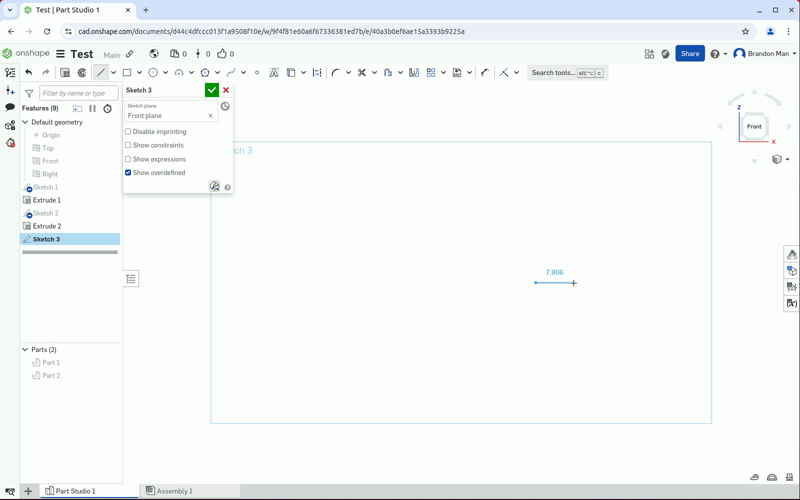
key_down(shift)
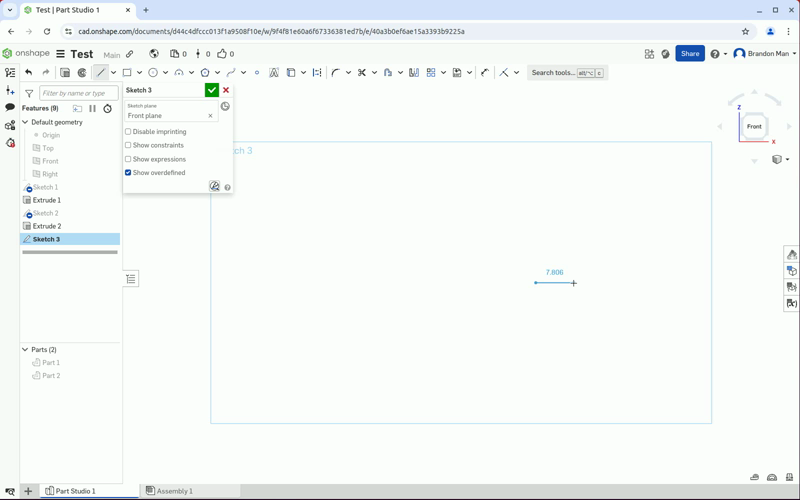
mouse_move(573, 220)
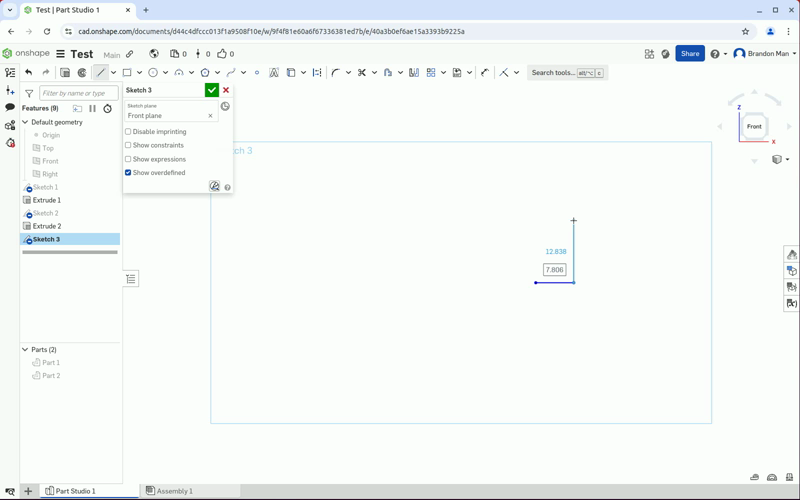
click(573, 220)
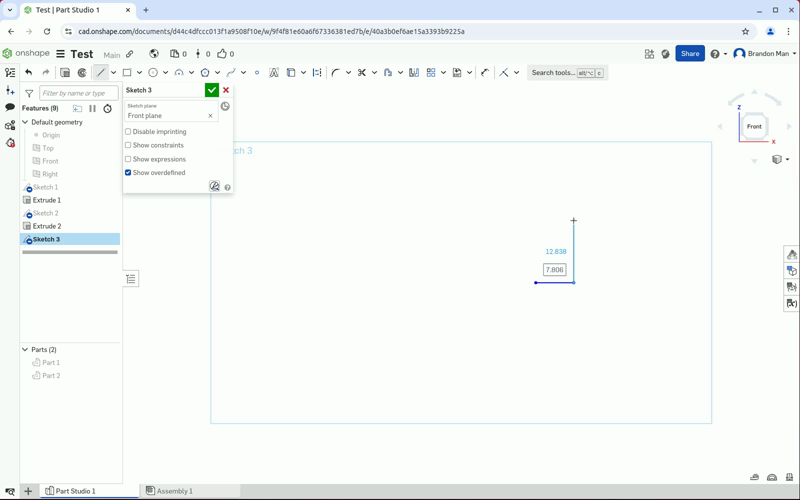
key_up(shift)
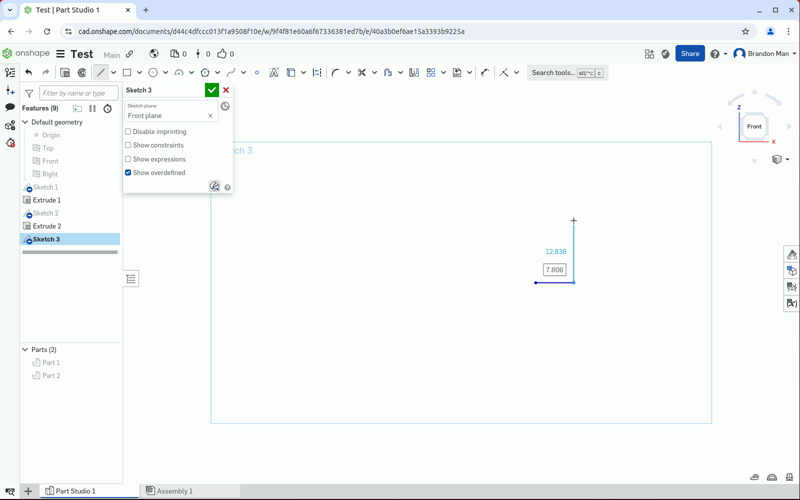
key_down(shift)
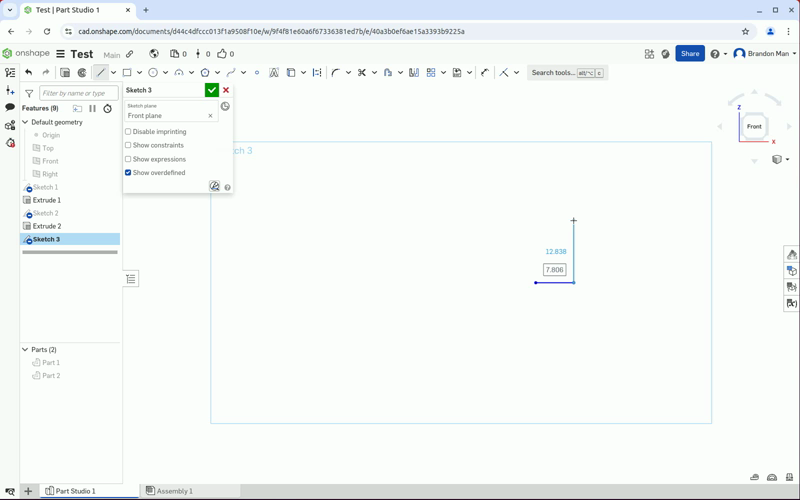
mouse_move(589, 220)
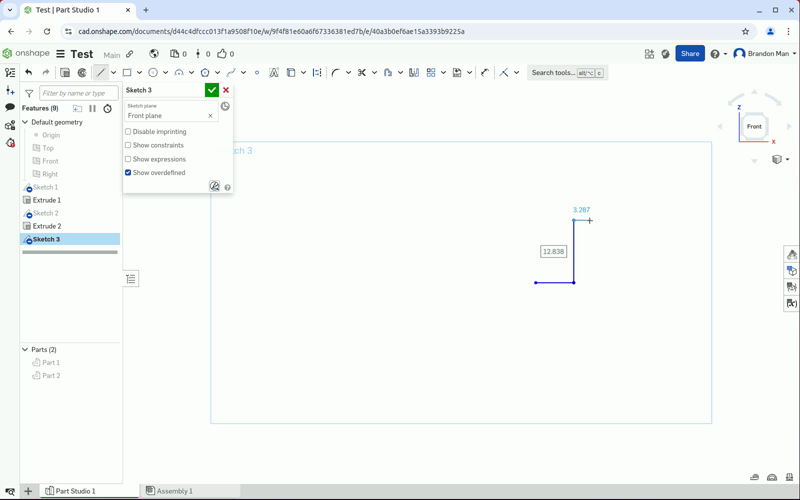
mouse_move(535, 220)
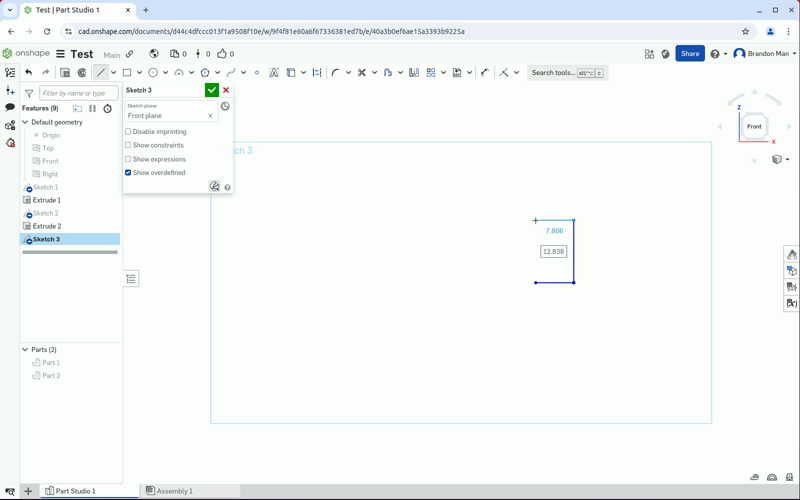
click(535, 220)
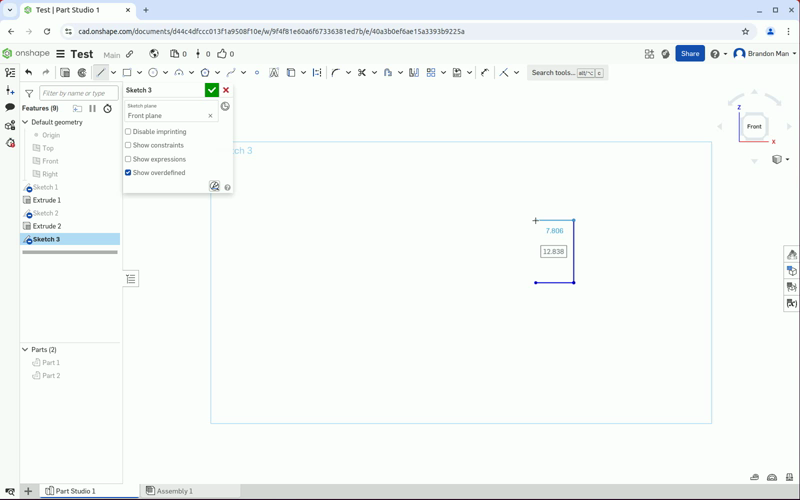
key_up(shift)
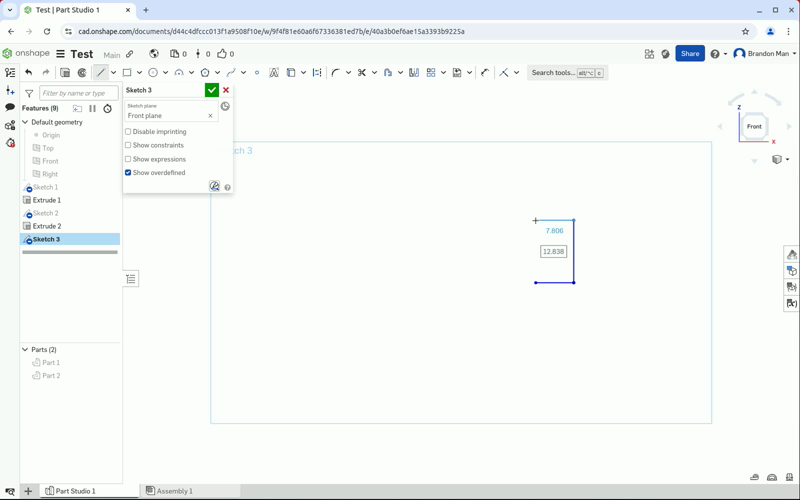
key_down(shift)
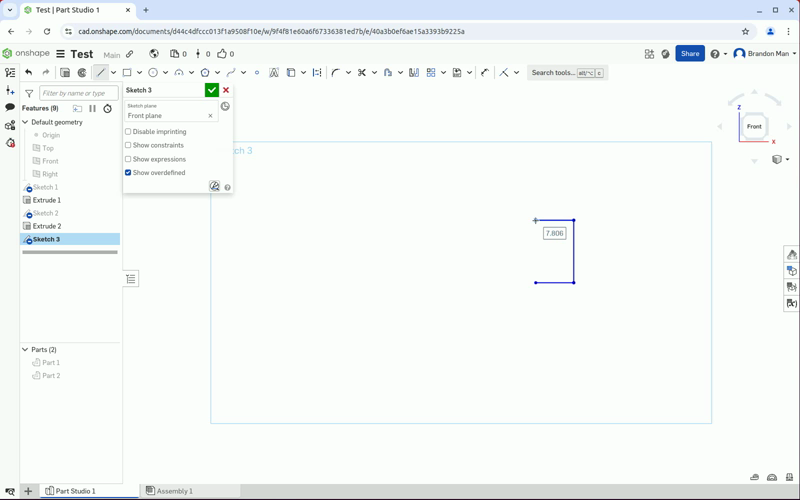
mouse_move(535, 282)
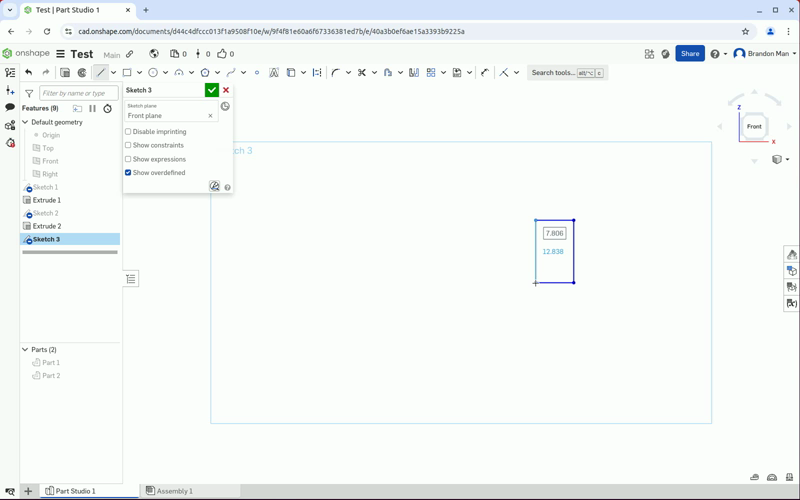
key_up(shift)
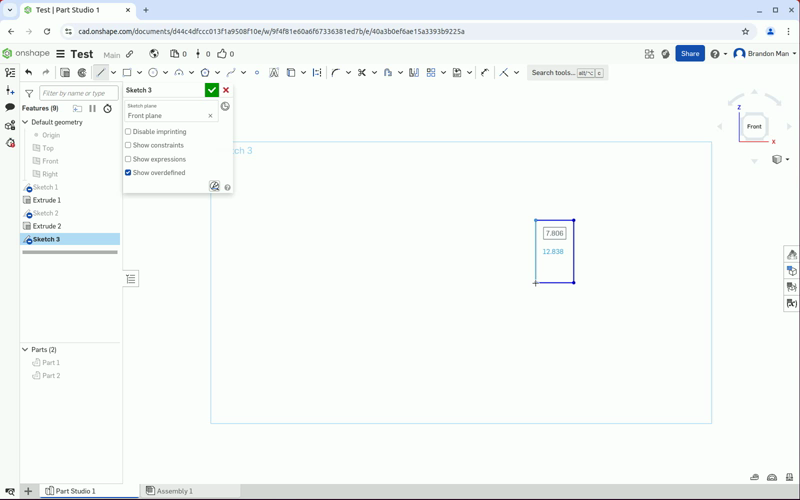
click(535, 282)
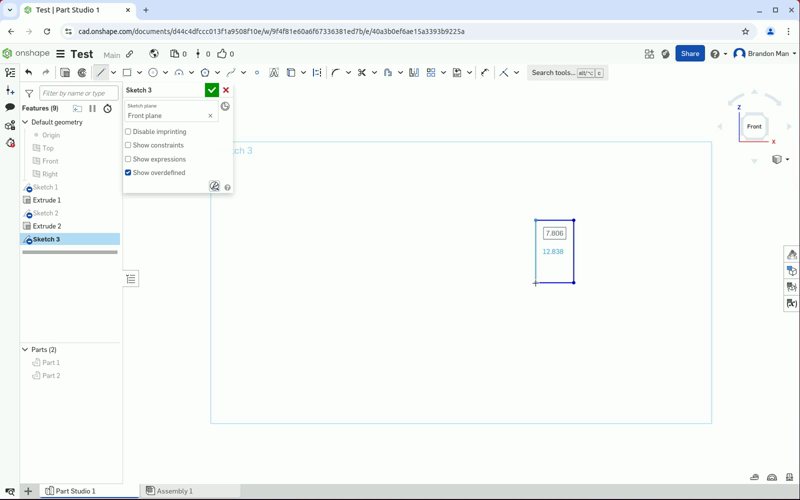
key(esc)
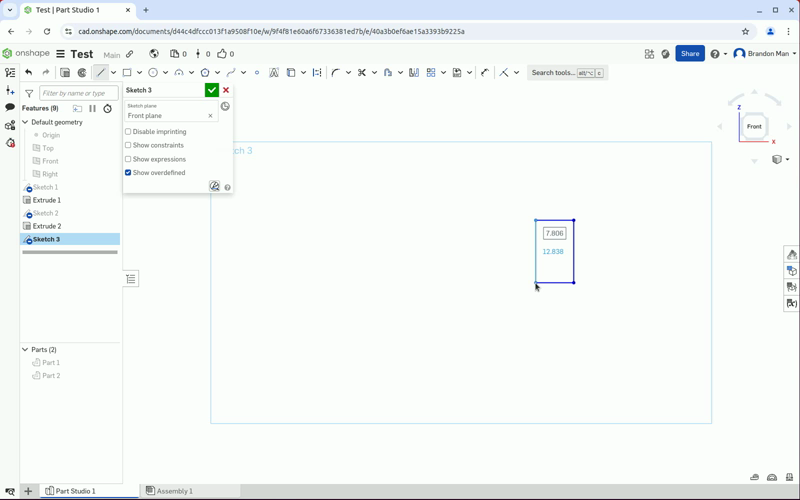
mouse_move(541, 250)
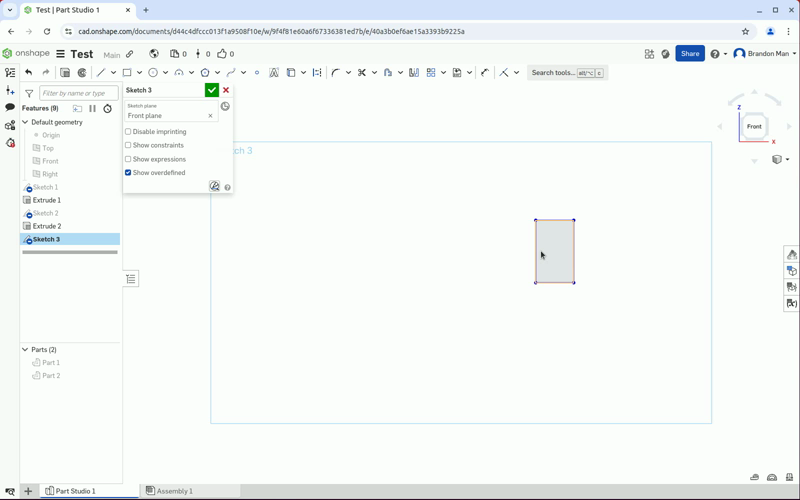
click(541, 250)
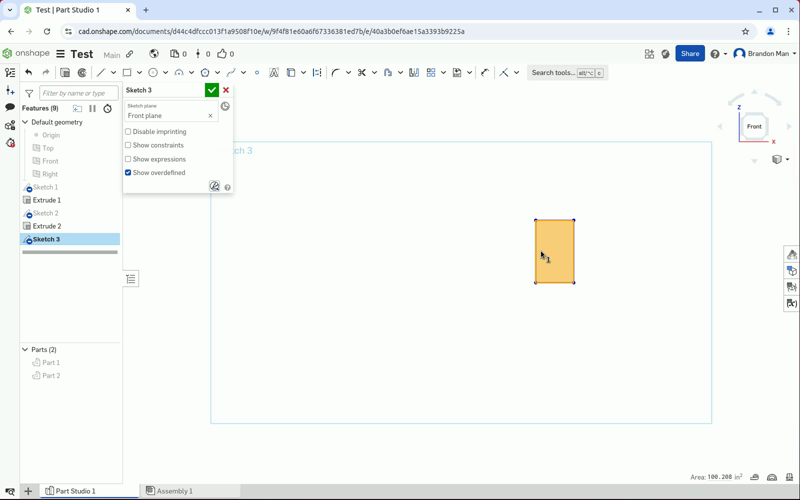
mouse_move(73, 352)
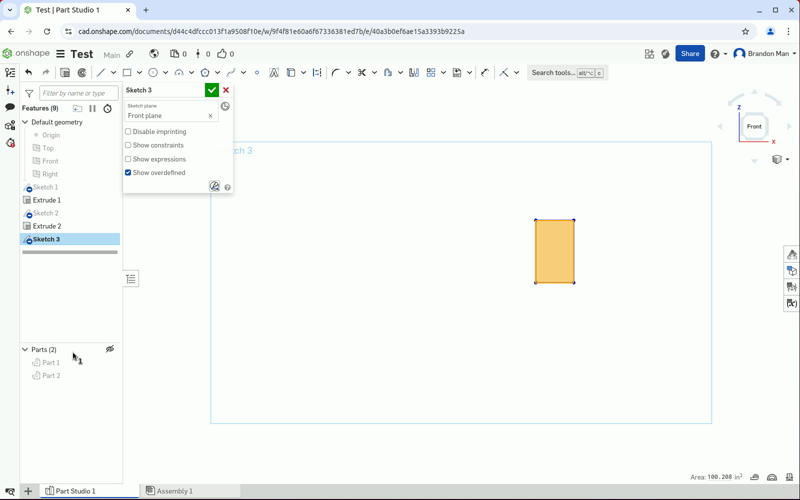
key(shift+y)
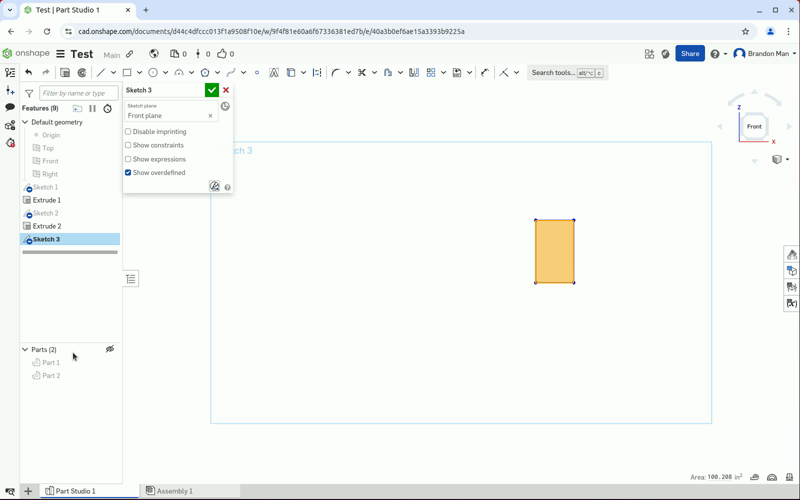
key(shift+e)
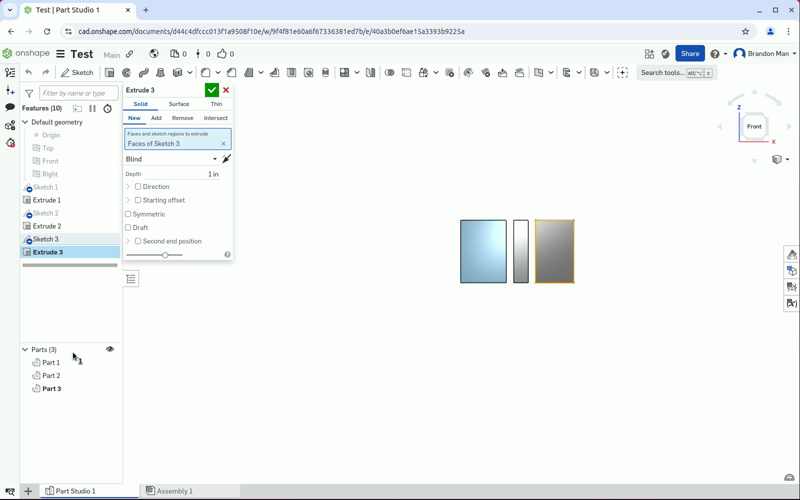
mouse_move(143, 106)
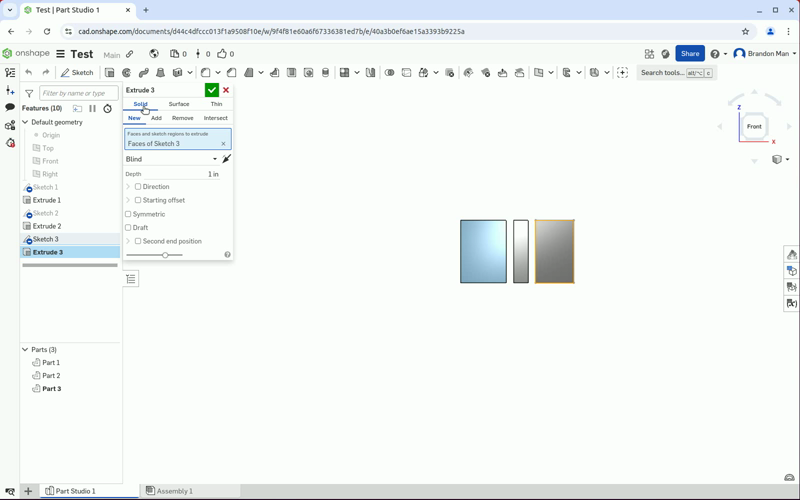
click(143, 106)
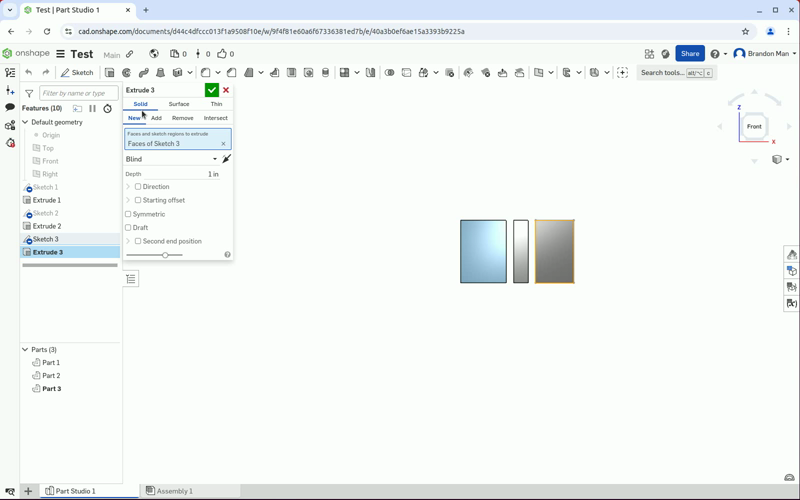
mouse_move(137, 120)
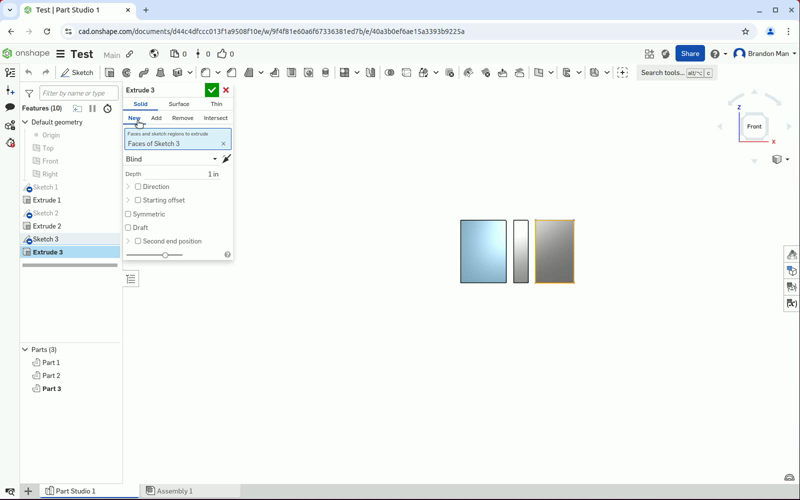
click(137, 120)
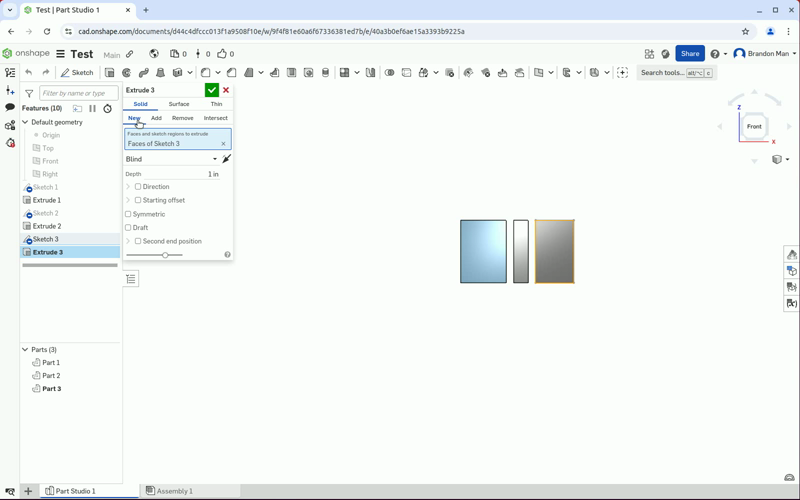
key(tab, 4)
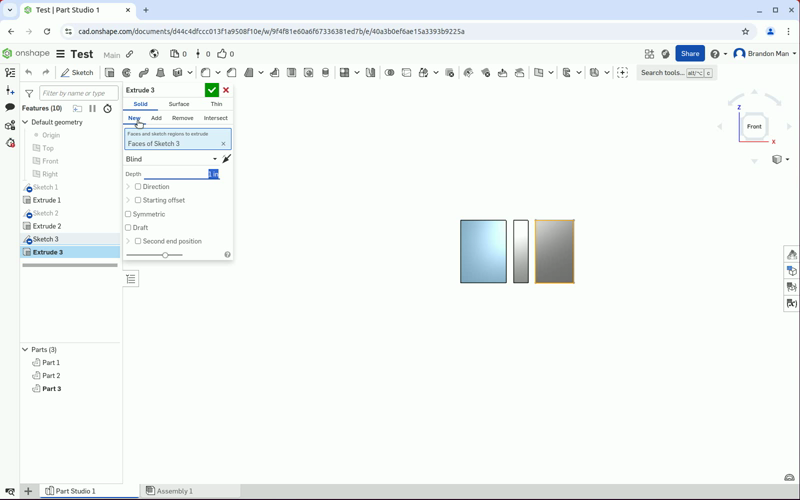
text(0.241)
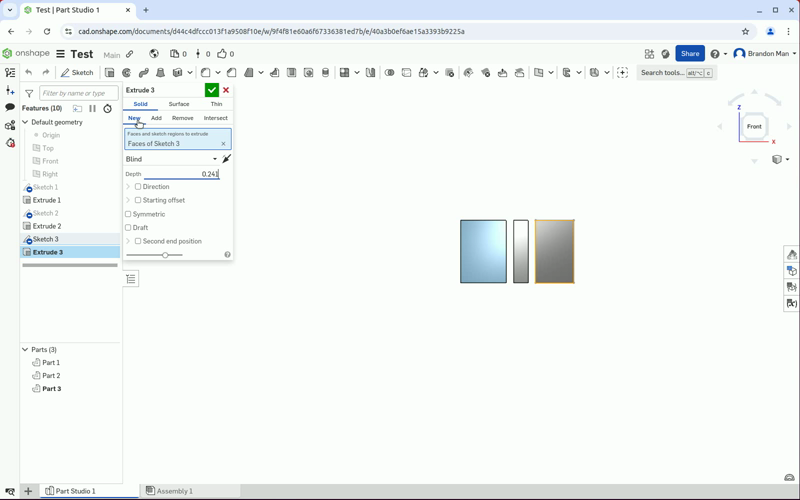
key(enter)
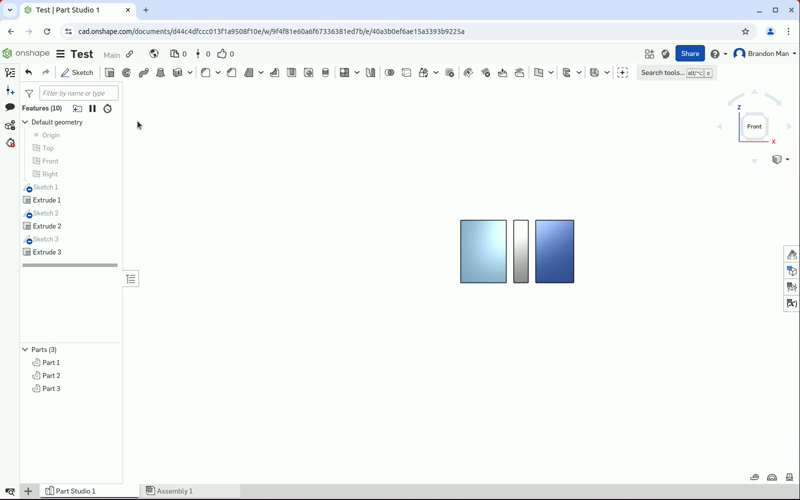
key(shift+h)
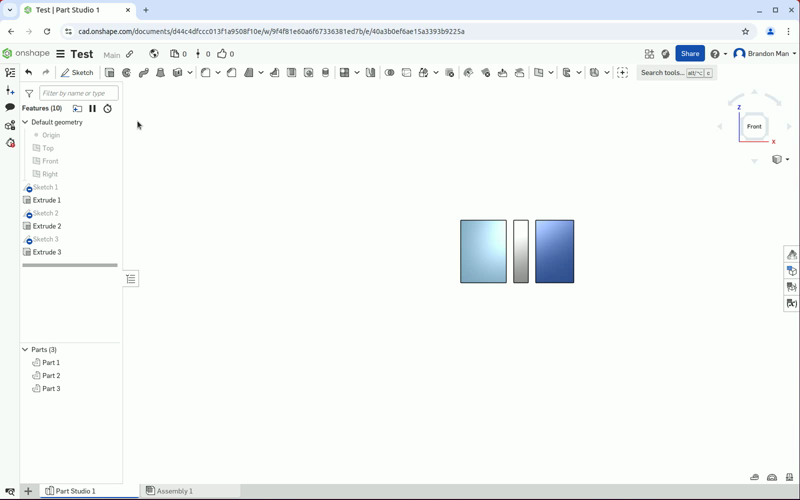
key(shift+h)
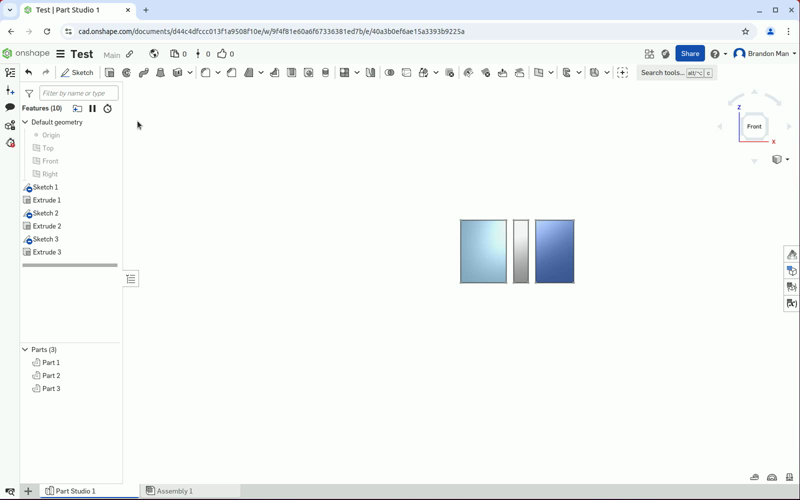
key(shift+7)
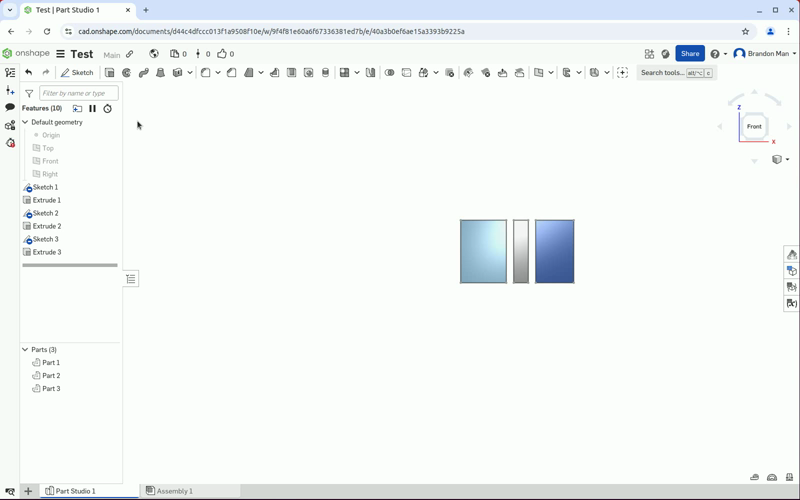
key(left, 2)
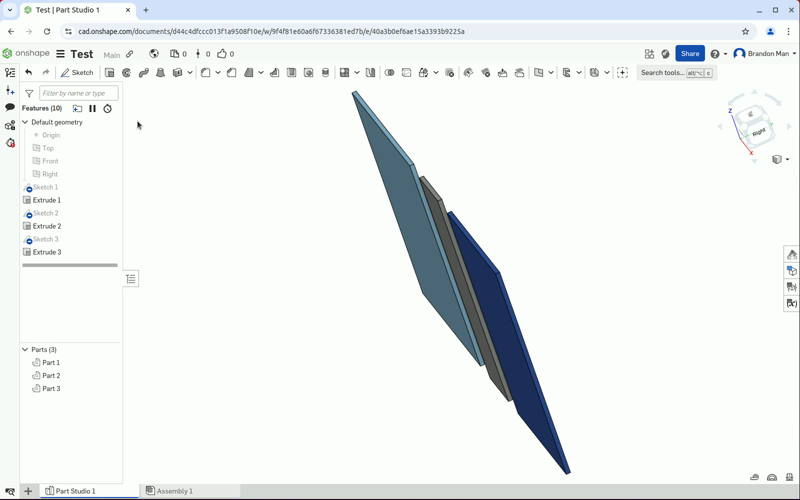
key(down, 2)
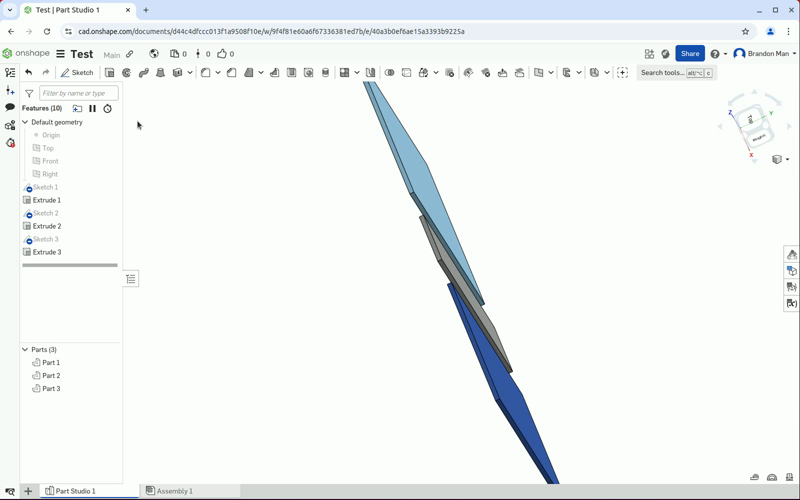
key(up, 2)
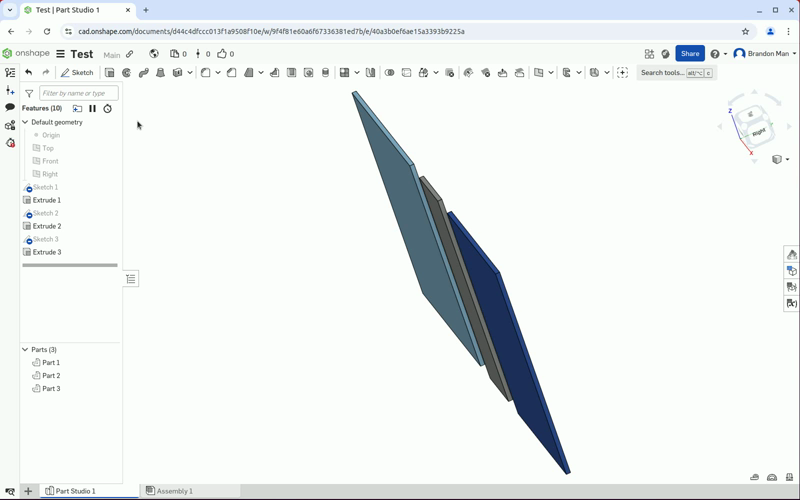
key(right, 2)
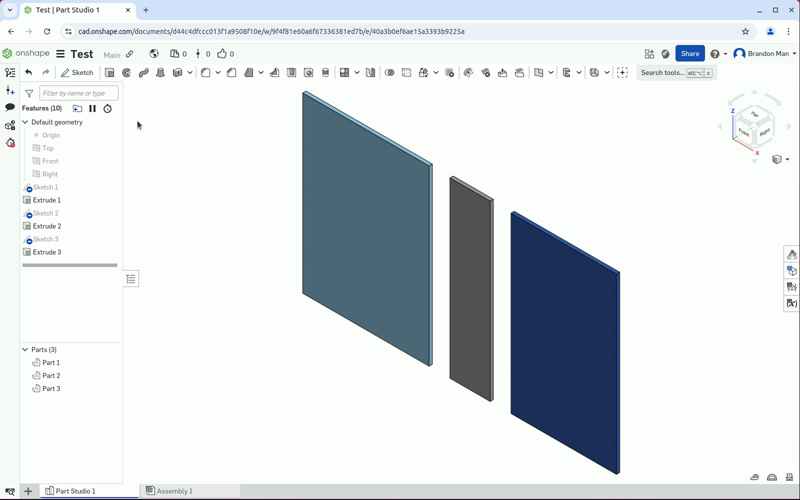
mouse_move(73, 189)
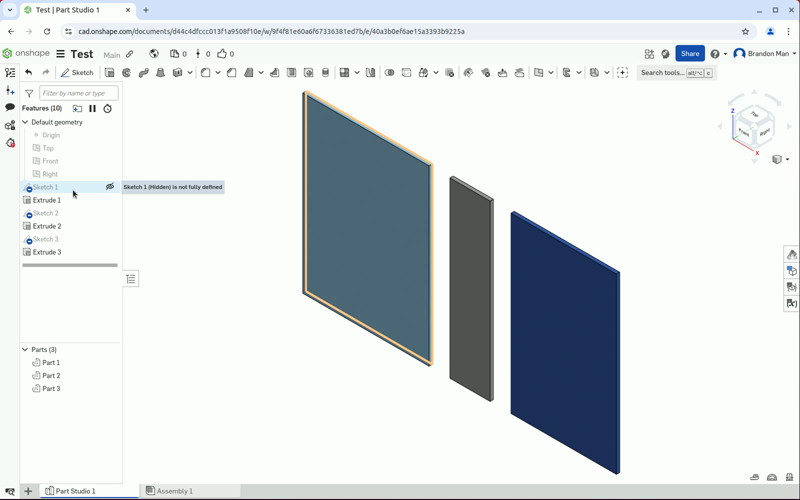
click(73, 189)